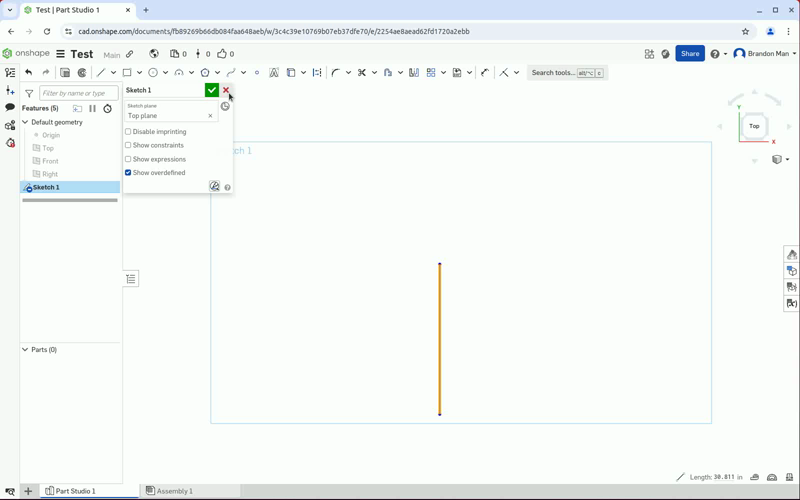
key(shift+h)
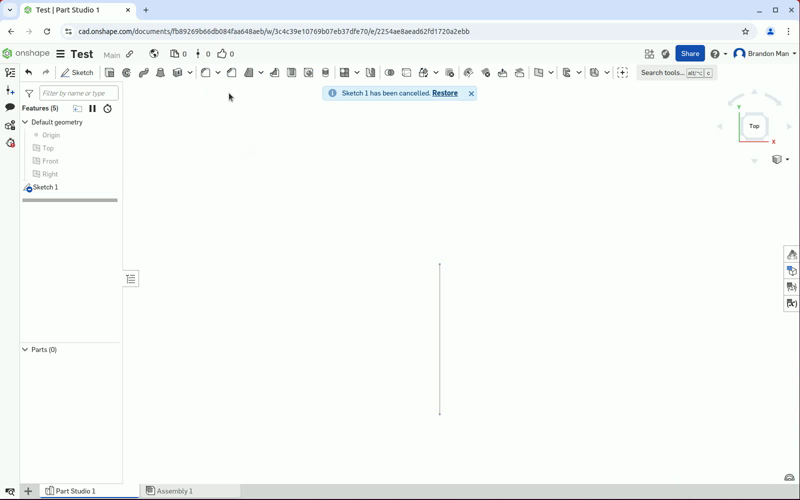
key(shift+s)
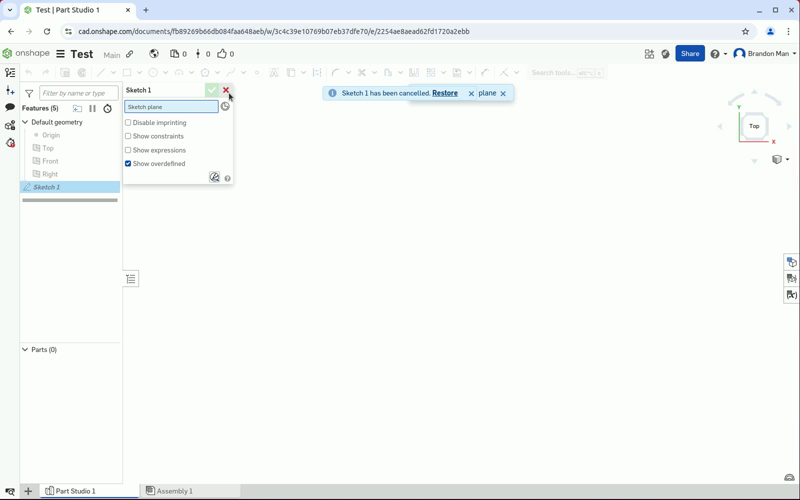
mouse_move(73, 150)
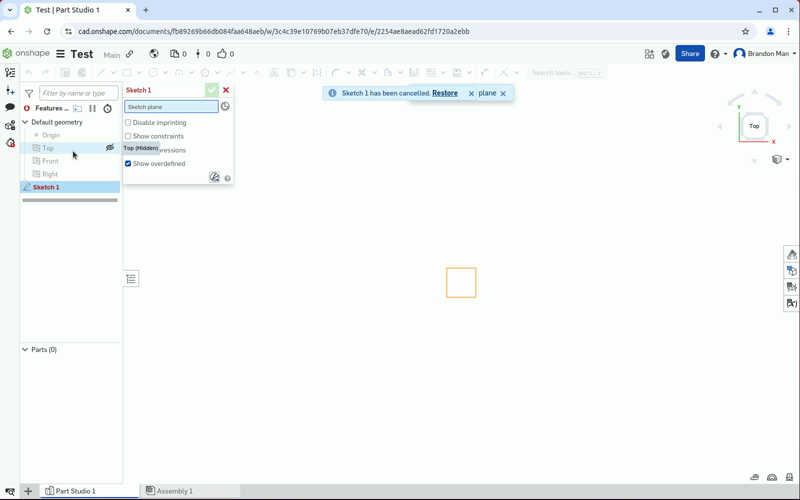
click(73, 150)
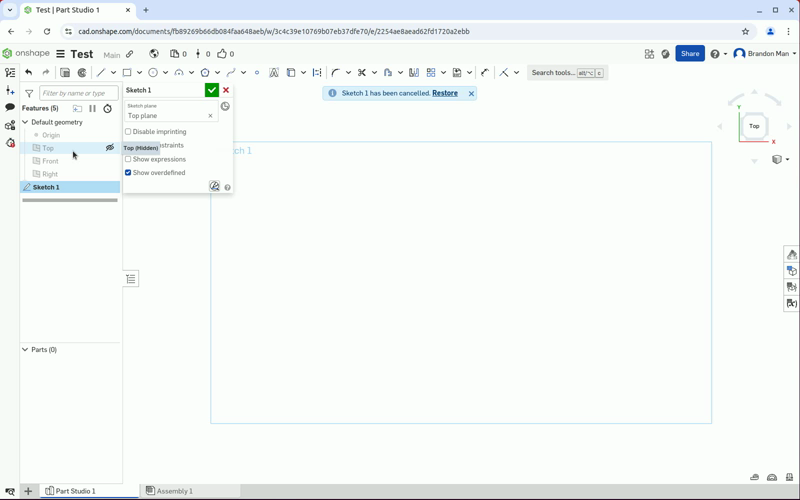
mouse_move(73, 352)
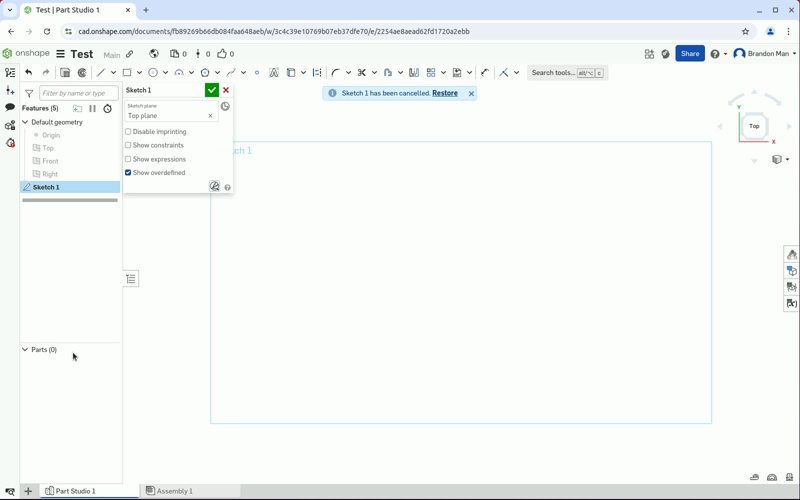
key(y)
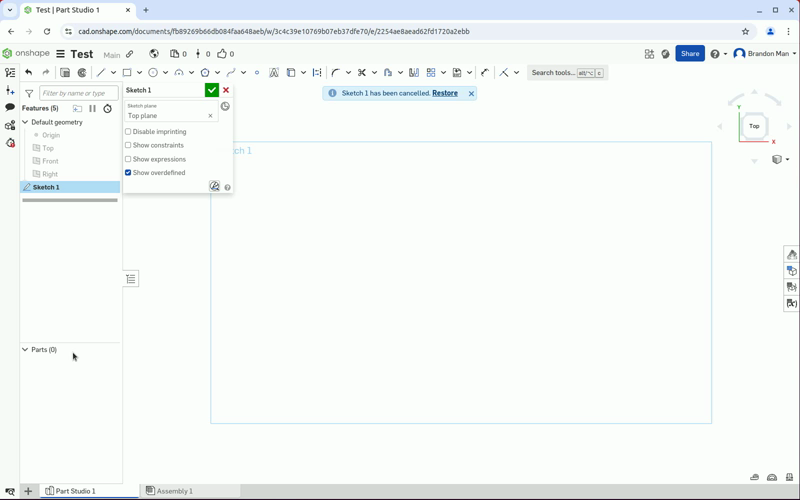
key(c)
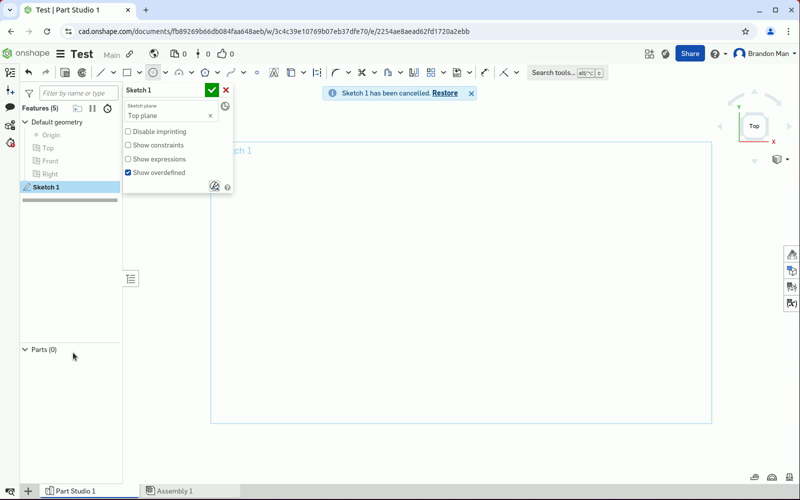
key_down(shift)
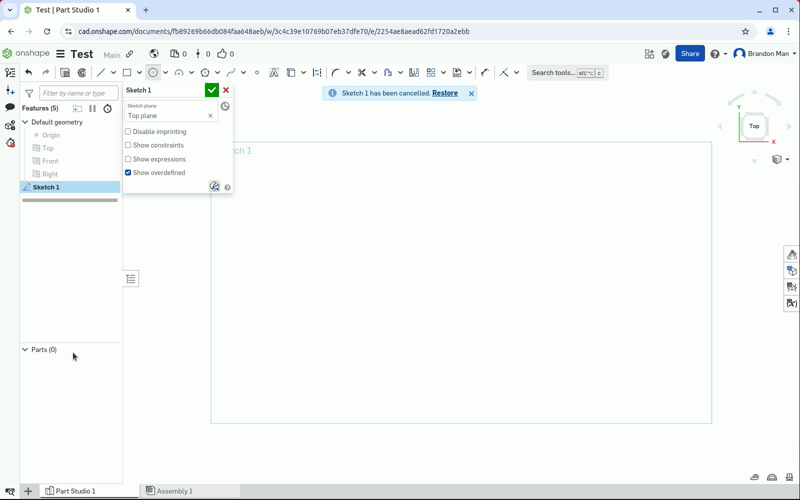
mouse_move(460, 282)
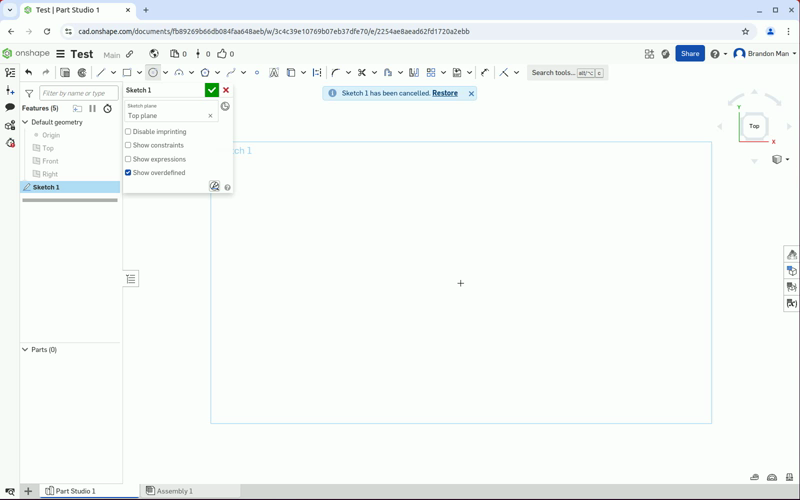
click(460, 282)
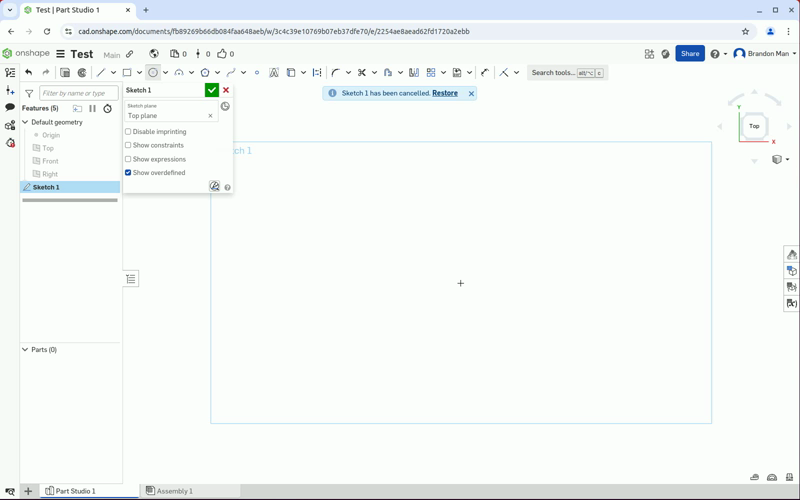
key_up(shift)
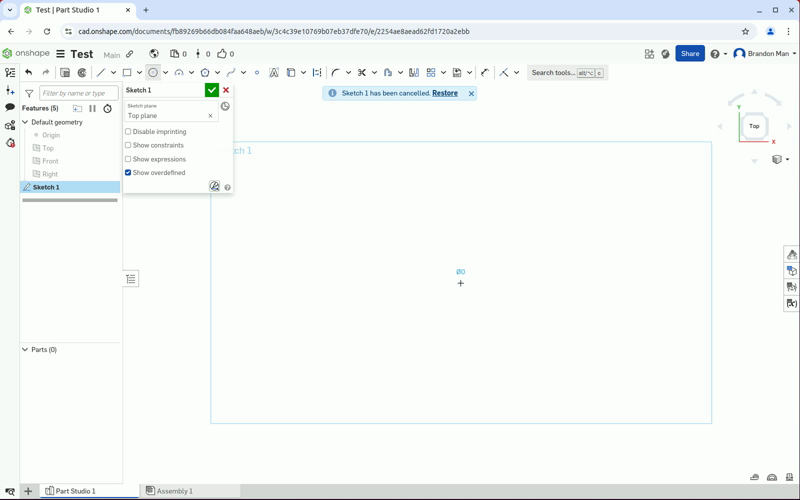
mouse_move(481, 282)
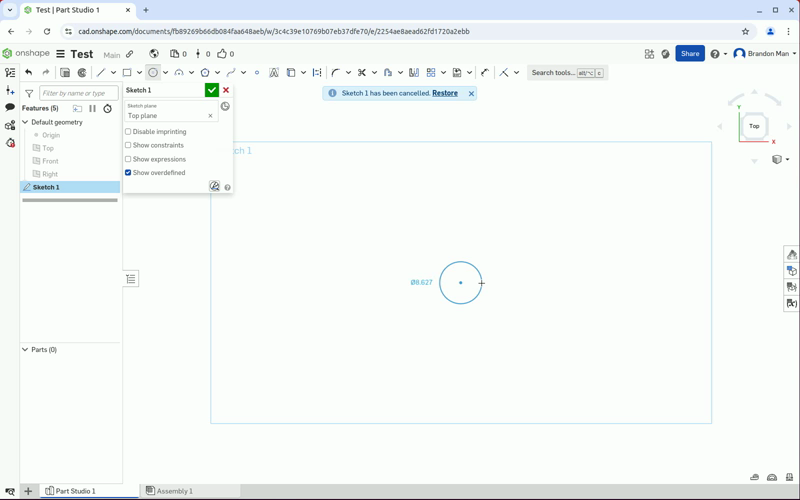
click(481, 282)
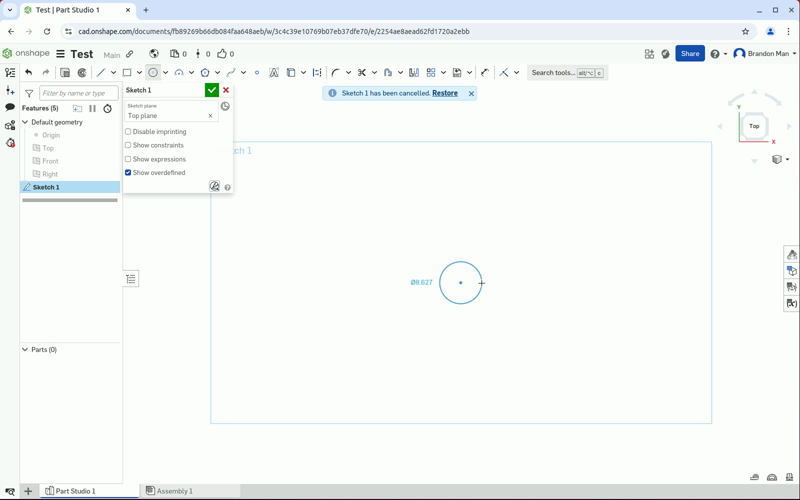
key(esc)
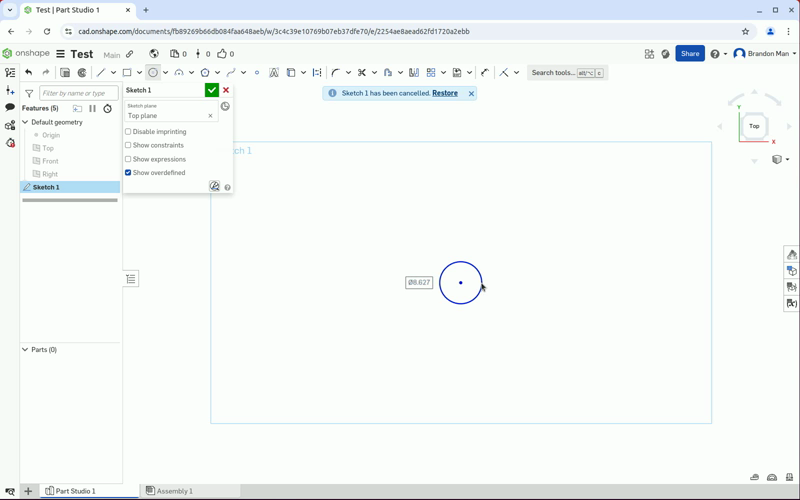
mouse_move(465, 295)
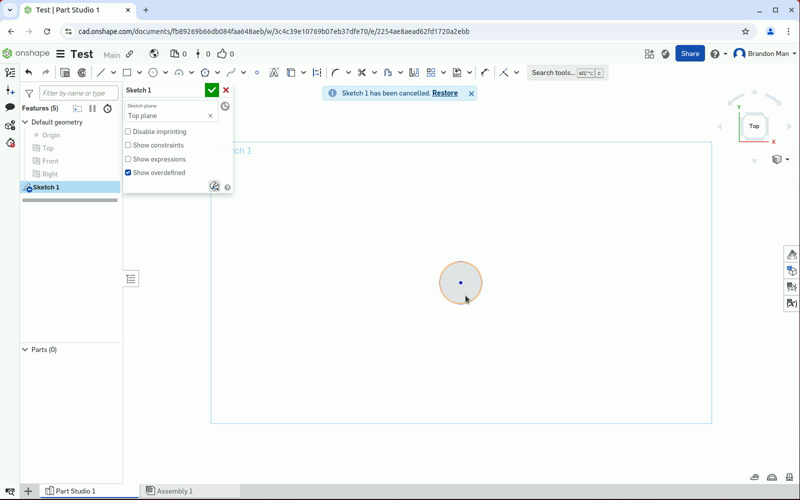
scroll(6)
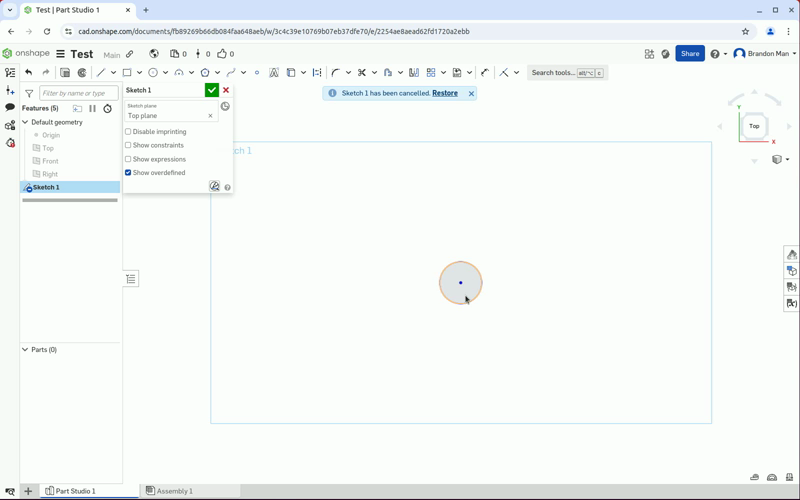
scroll(6)
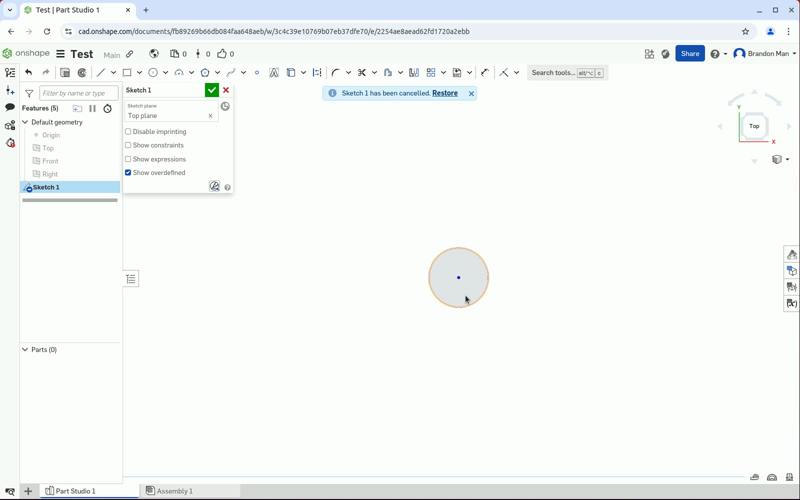
scroll(6)
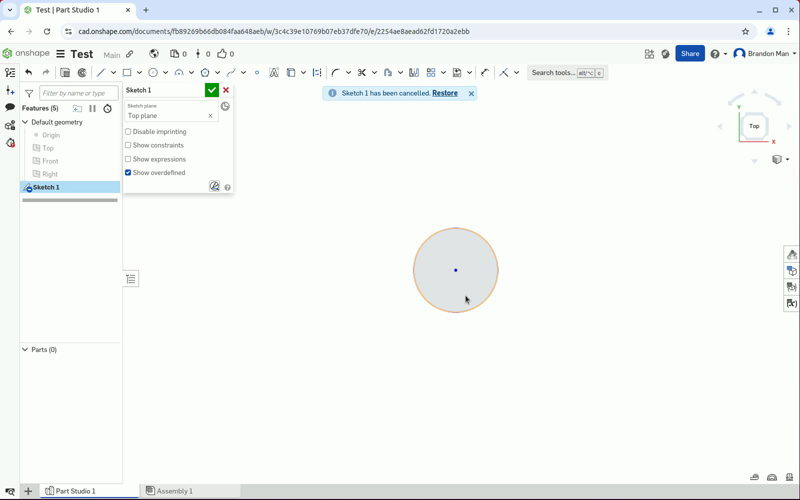
scroll(6)
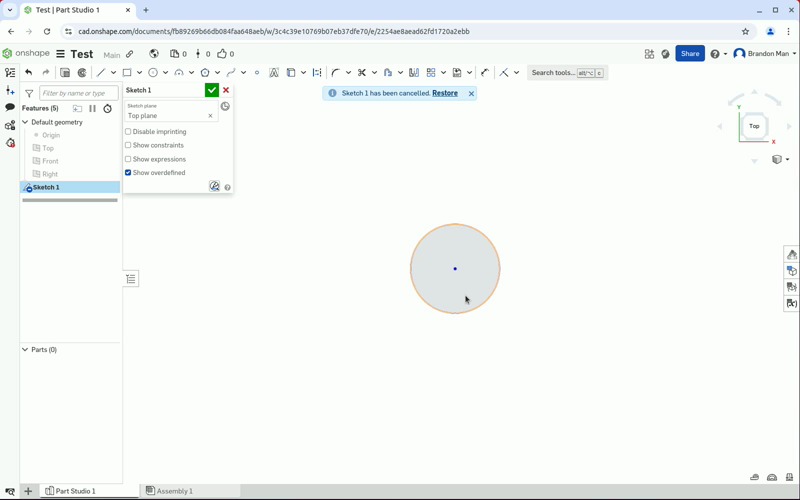
scroll(6)
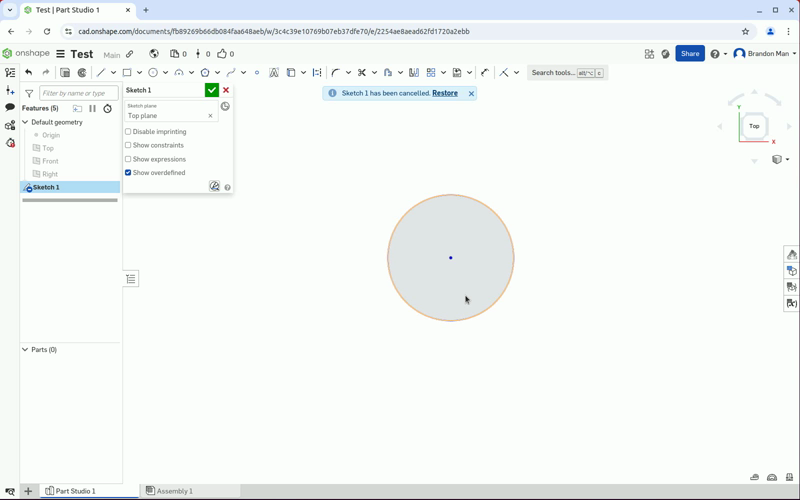
scroll(6)
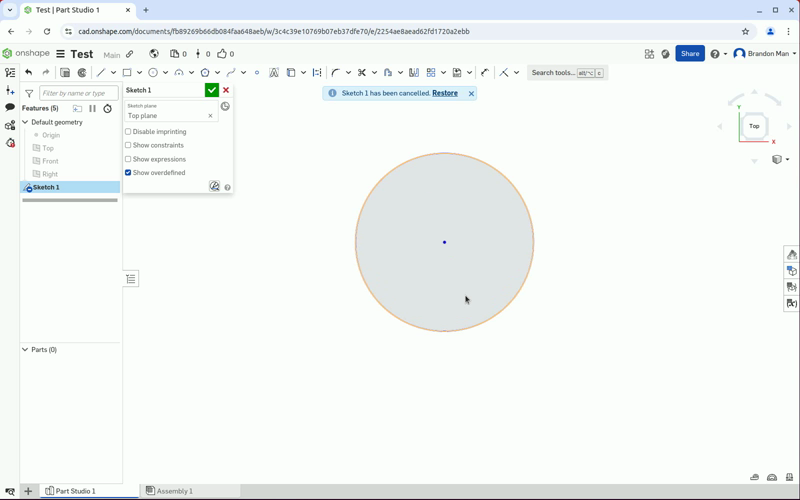
scroll(6)
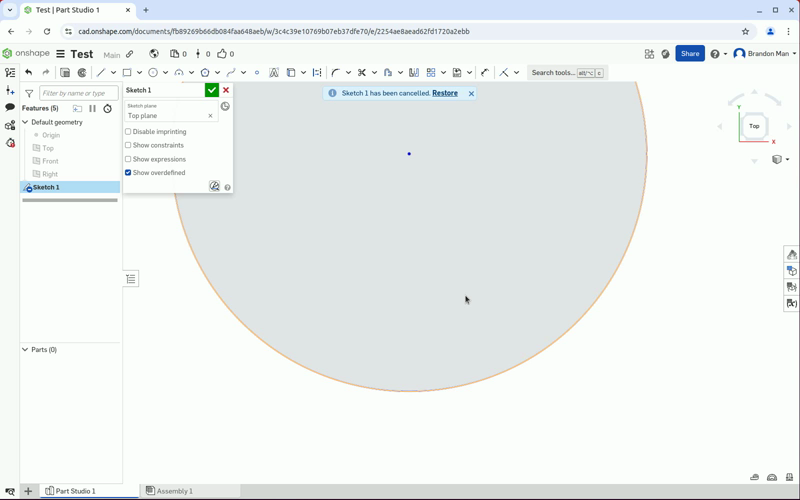
click(465, 295)
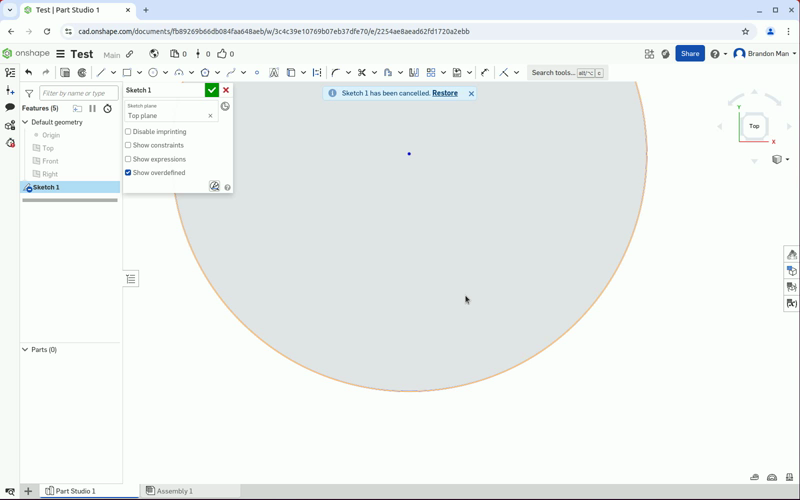
scroll(-6)
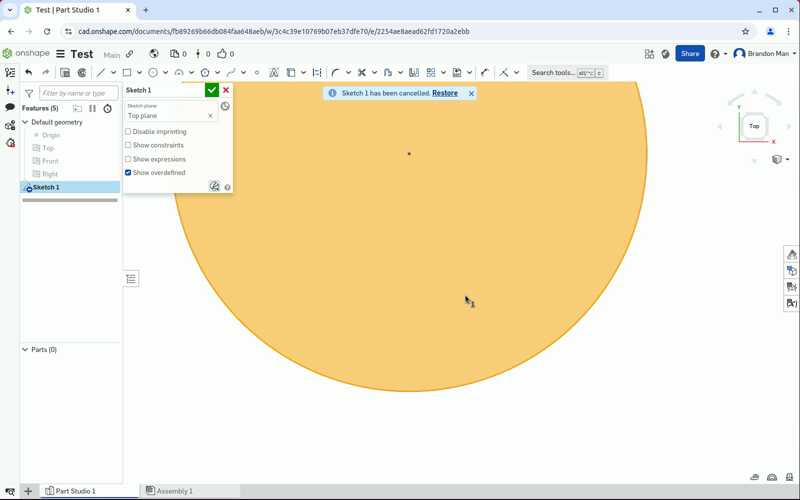
scroll(-6)
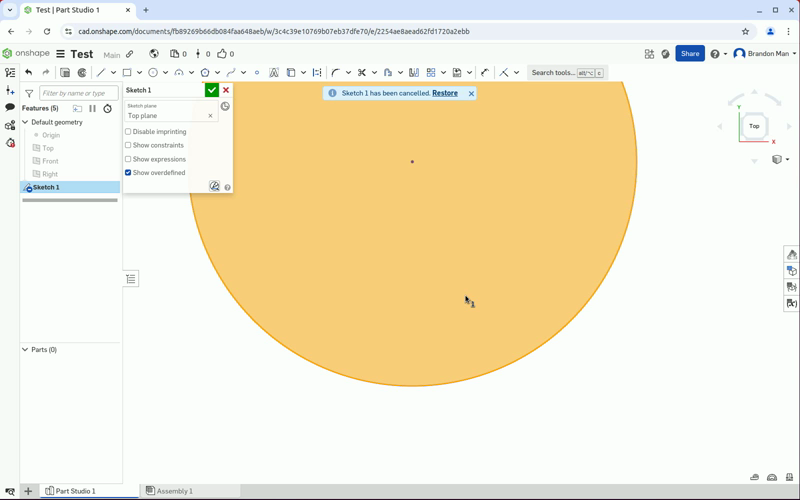
scroll(-6)
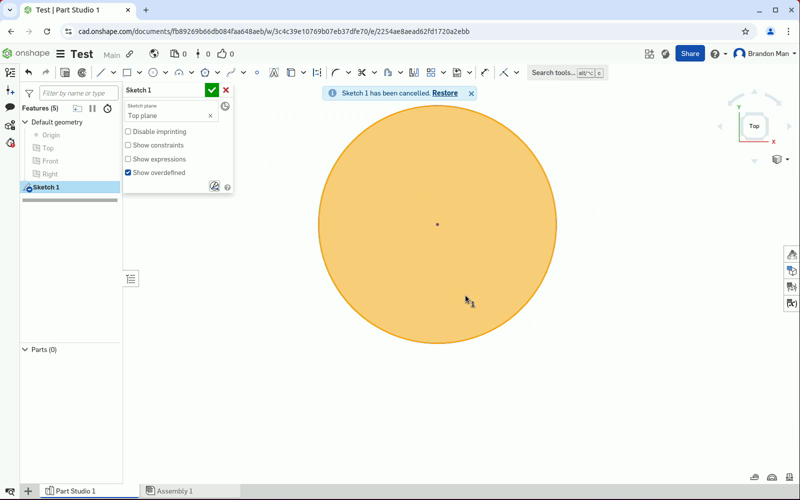
scroll(-6)
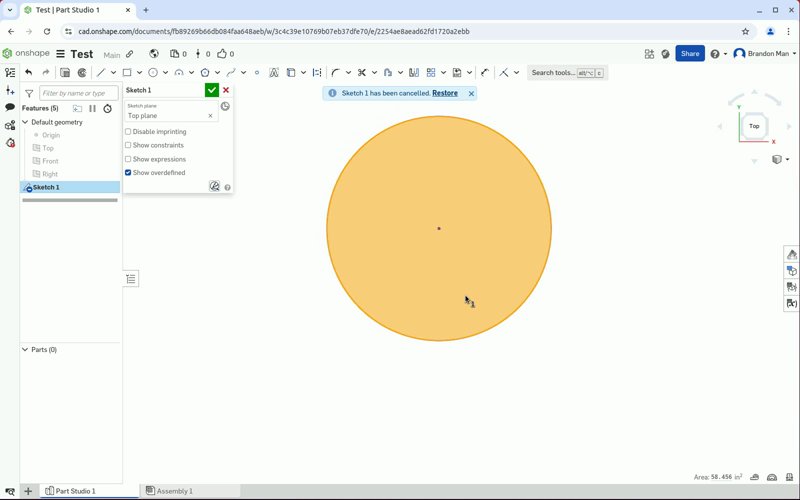
scroll(-6)
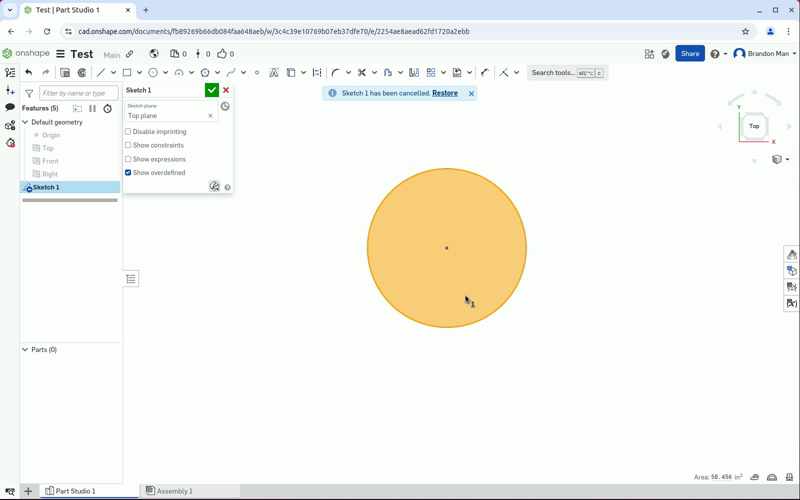
scroll(-6)
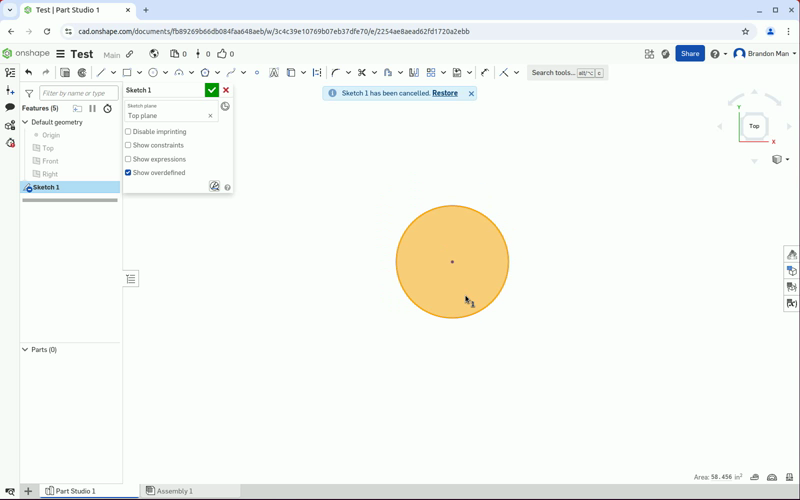
scroll(-6)
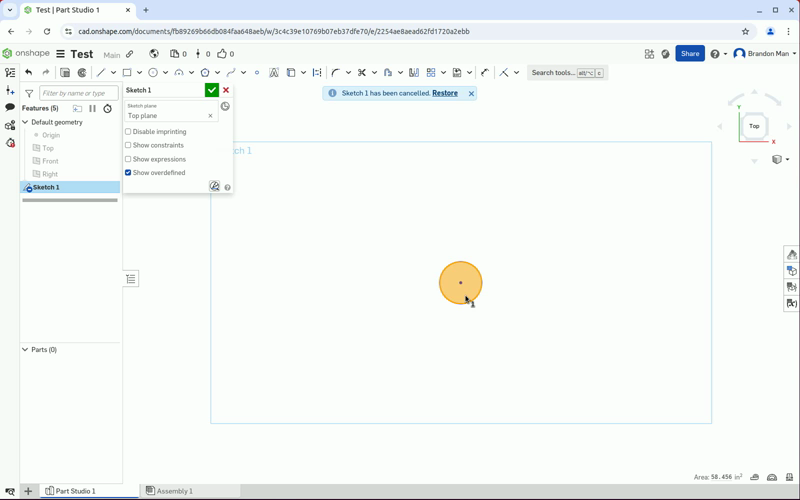
mouse_move(73, 352)
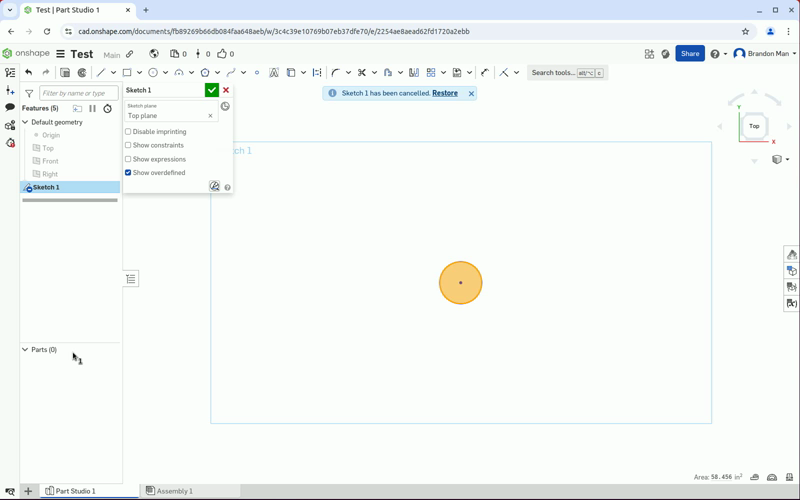
key(shift+y)
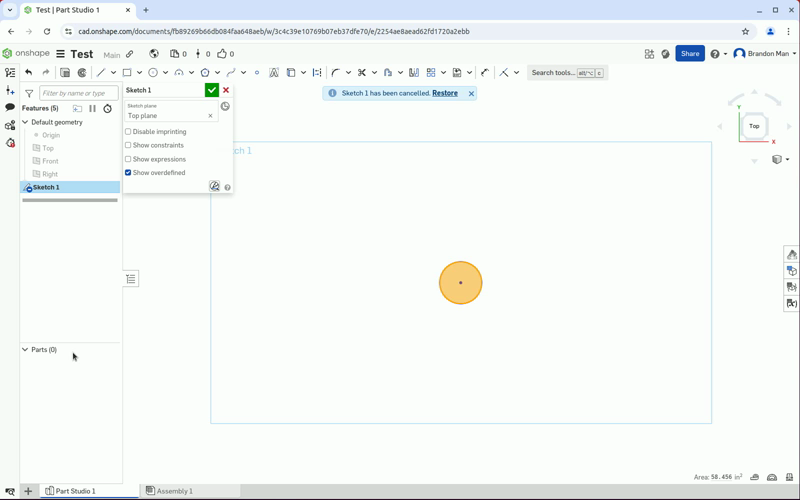
key(shift+e)
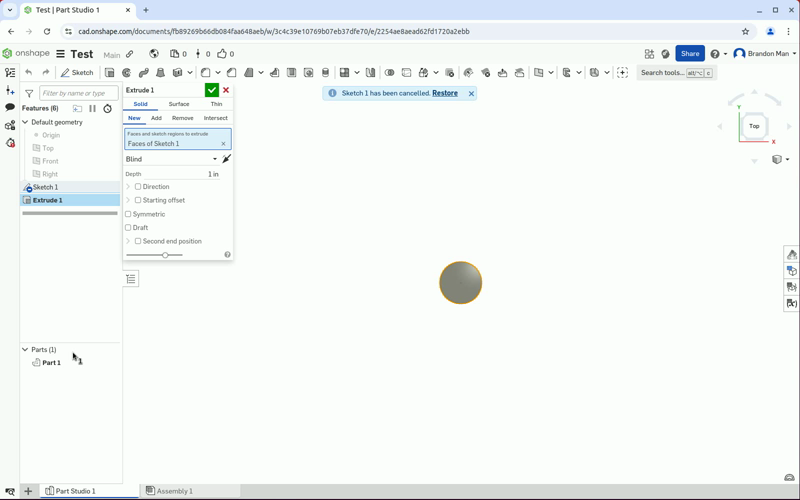
mouse_move(143, 106)
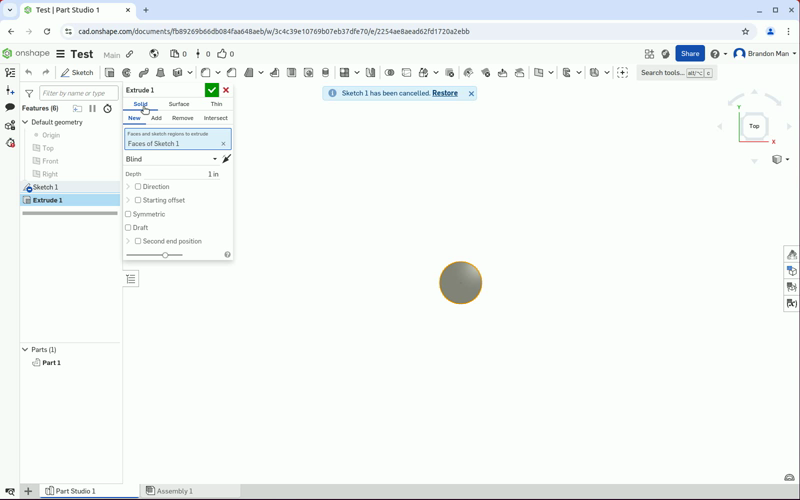
click(143, 106)
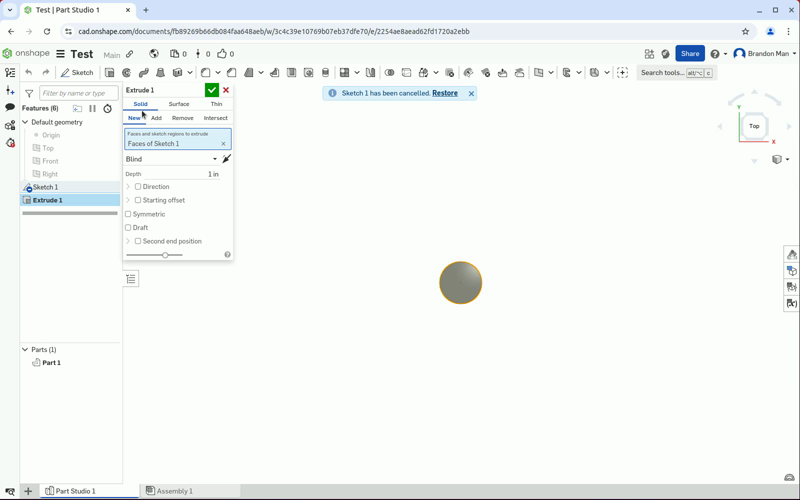
mouse_move(137, 120)
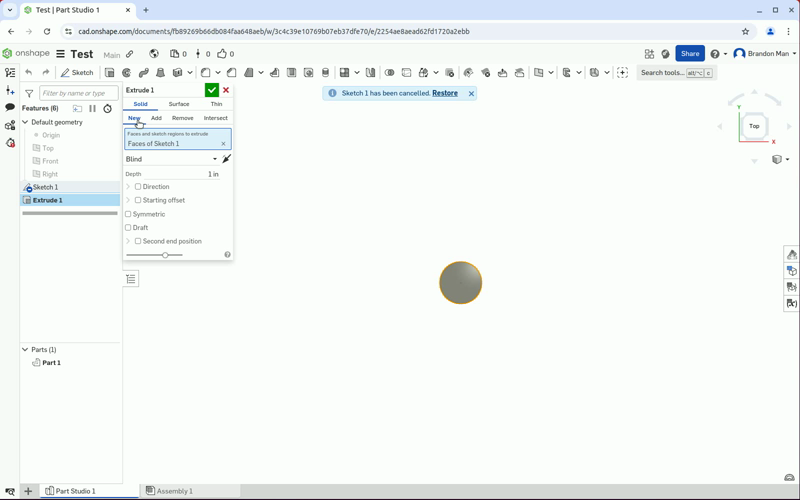
click(137, 120)
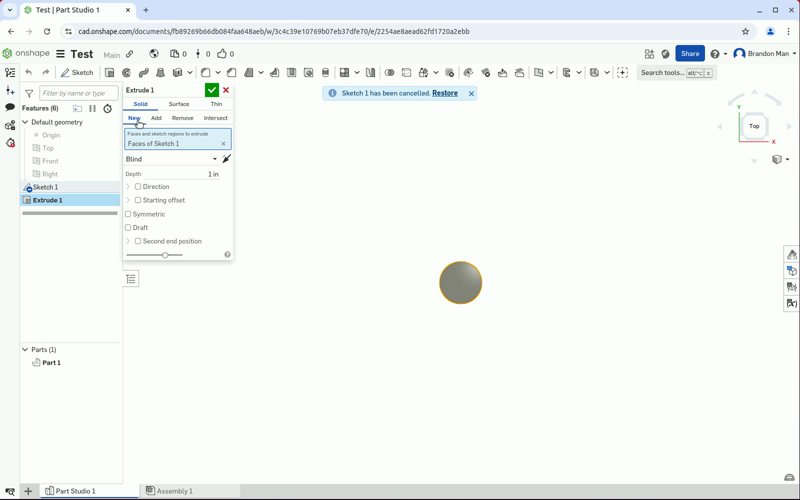
key(tab, 4)
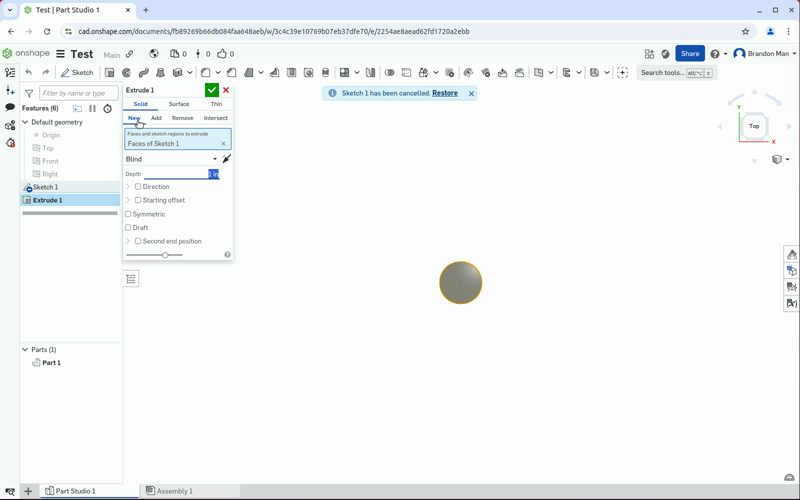
text(0.481)
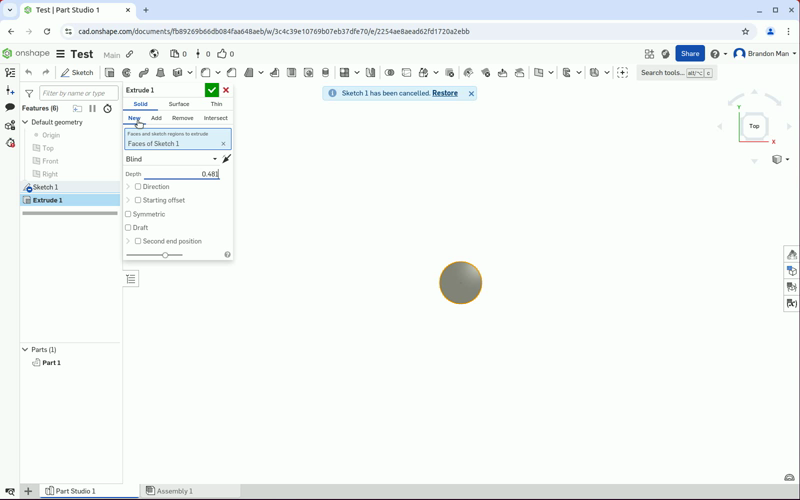
key(enter)
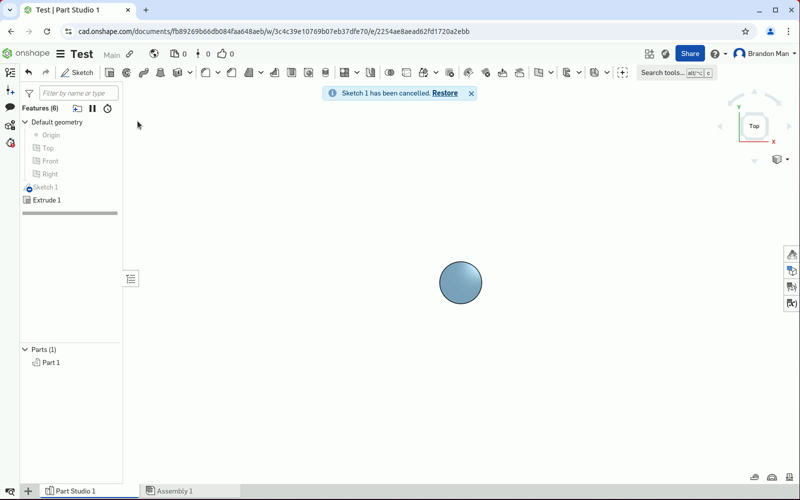
key(shift+h)
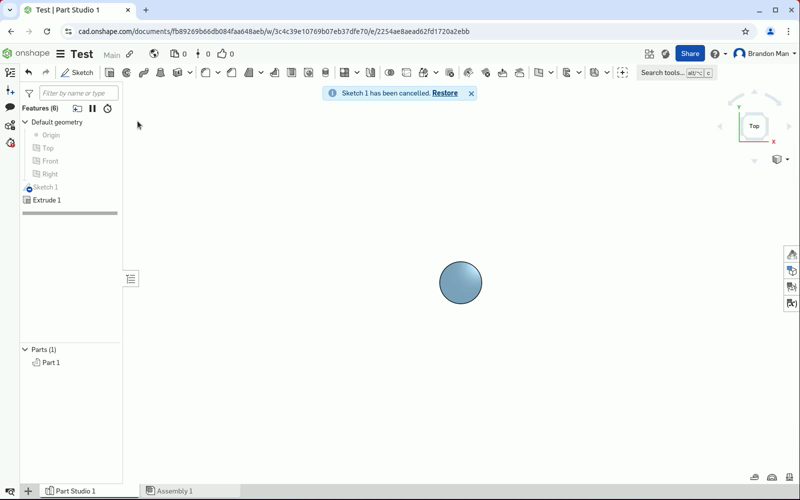
key(shift+h)
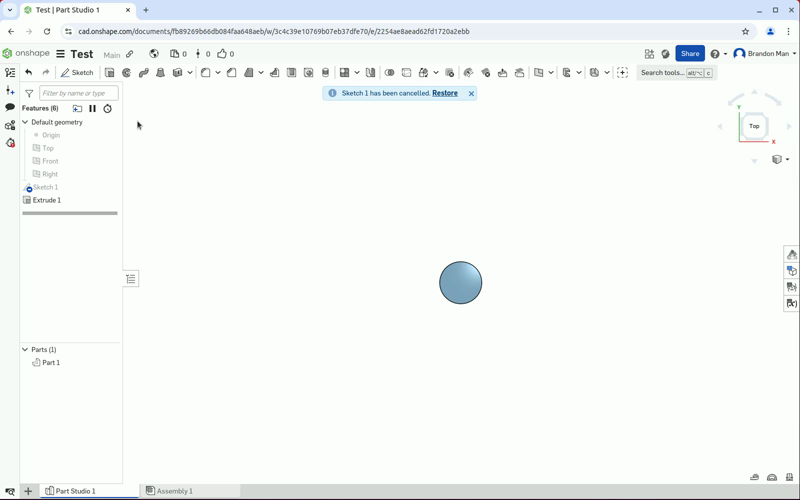
mouse_move(73, 189)
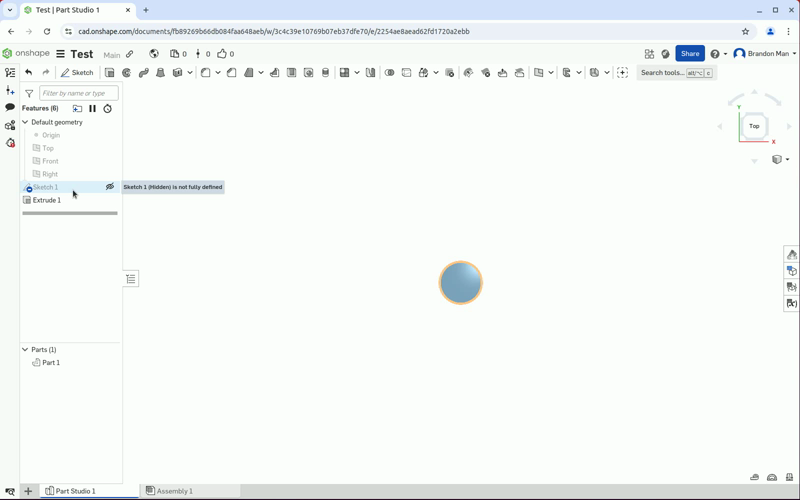
click(73, 189)
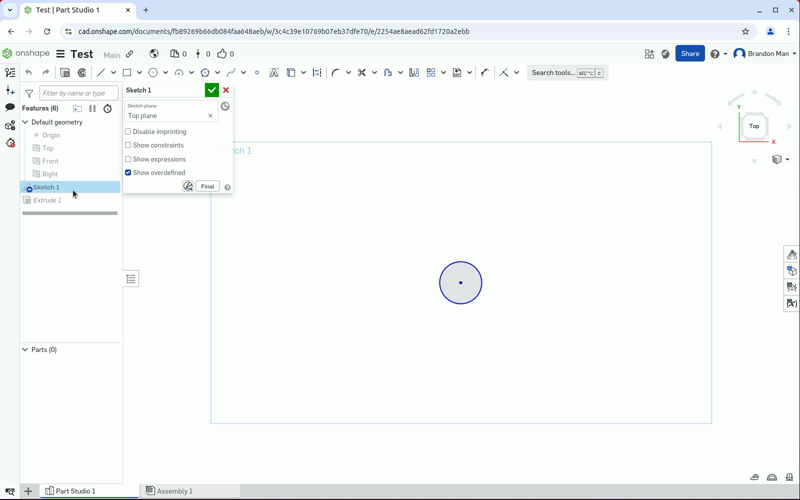
mouse_move(229, 92)
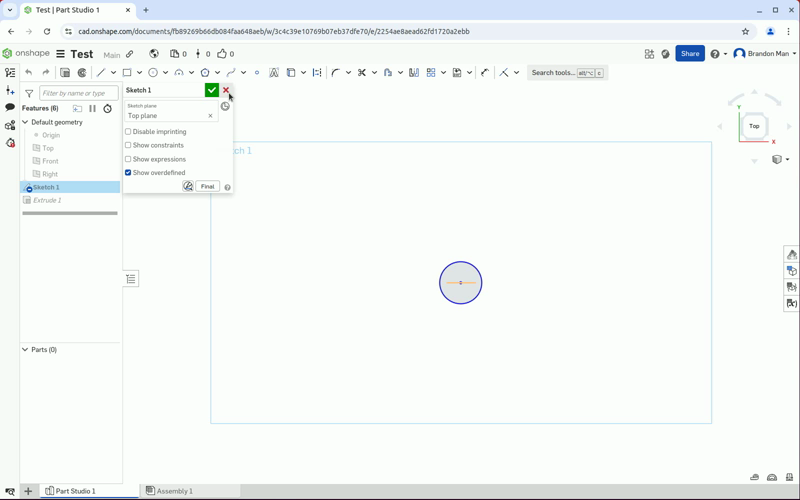
click(229, 92)
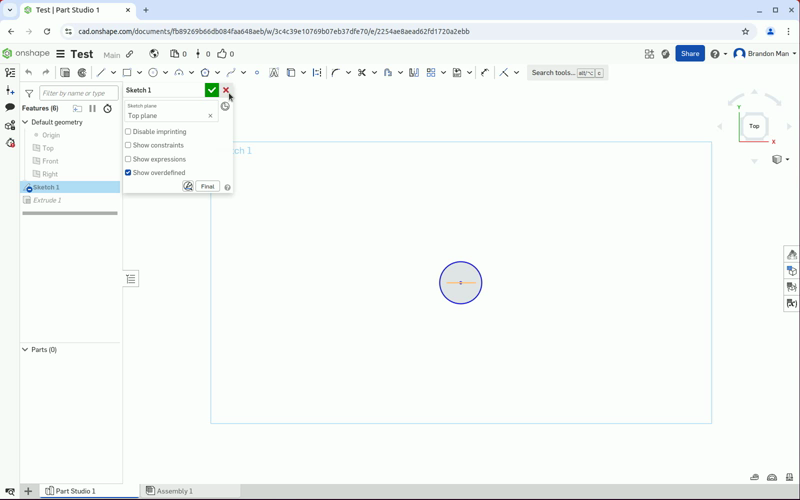
key(shift+s)
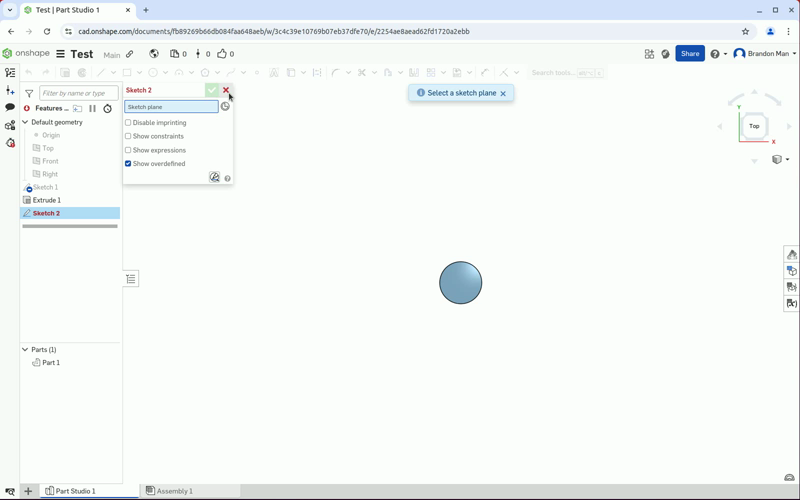
mouse_move(73, 150)
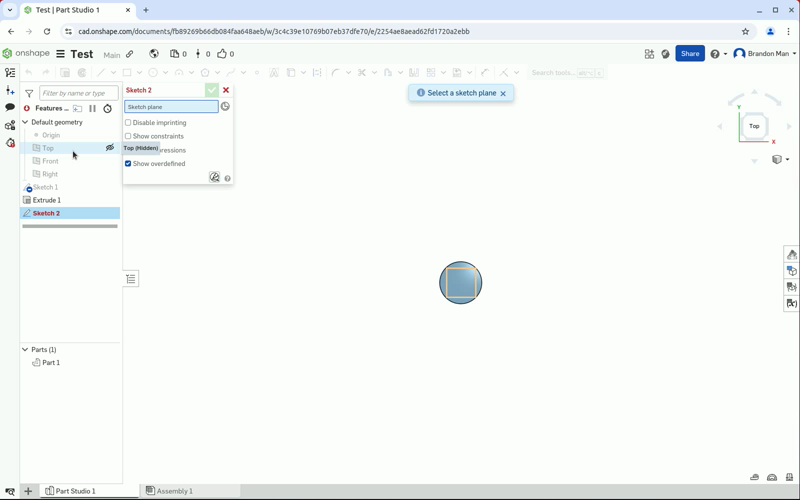
click(73, 150)
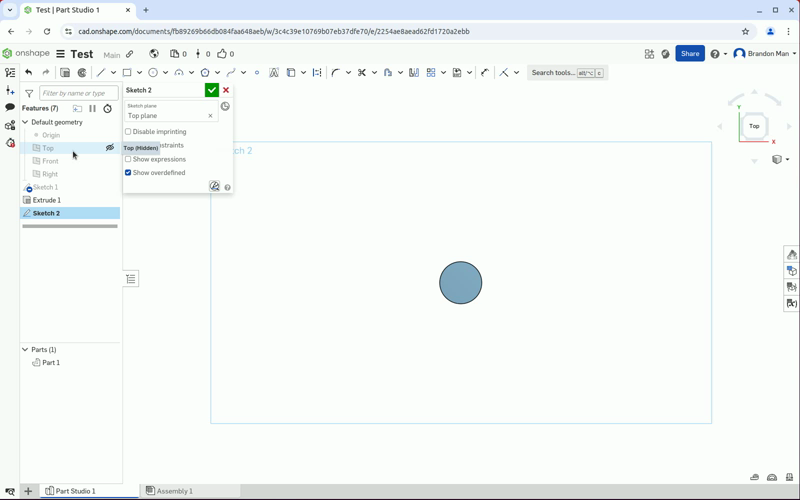
mouse_move(73, 352)
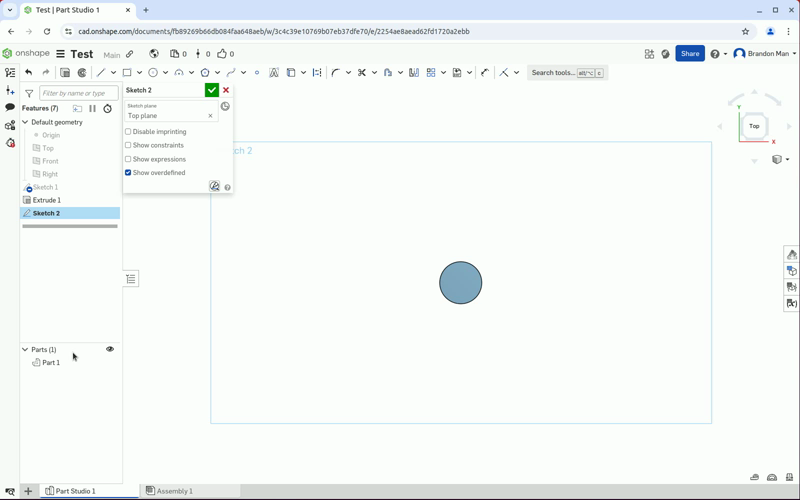
key(y)
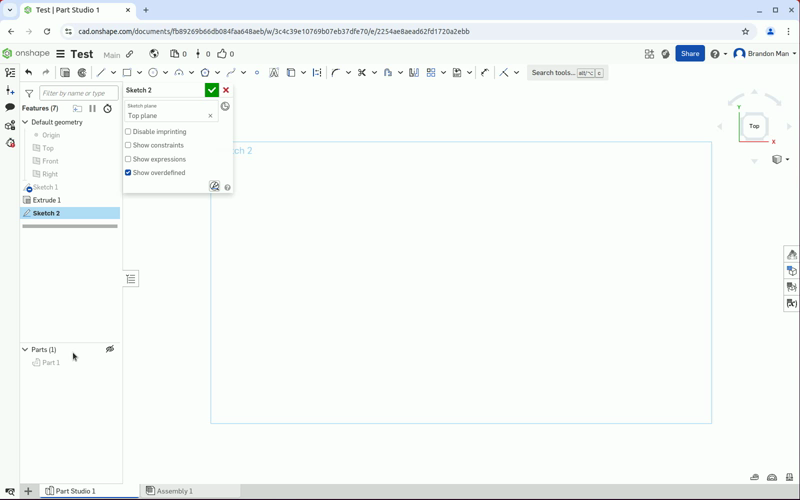
key(c)
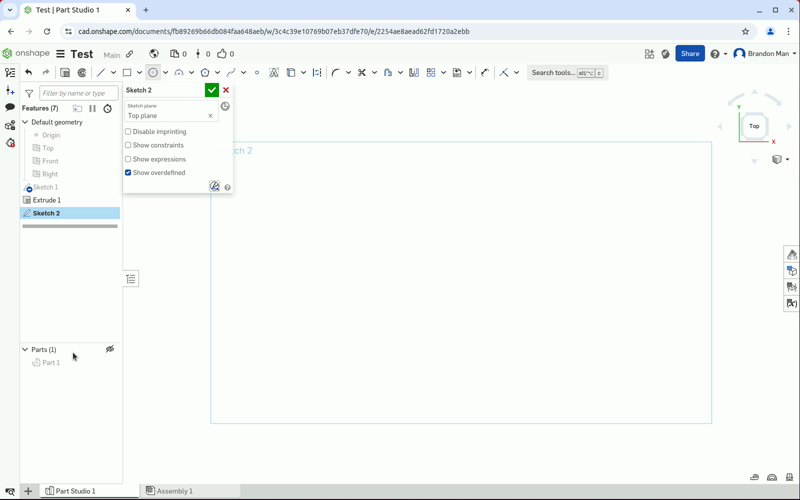
key_down(shift)
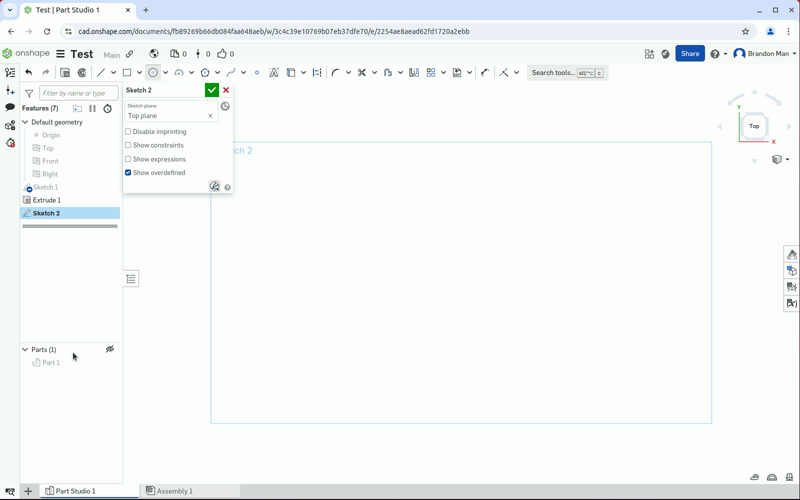
mouse_move(460, 282)
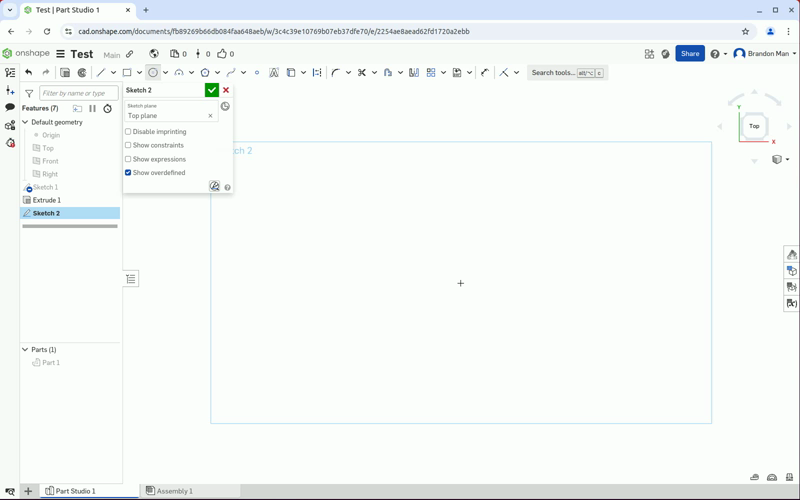
click(460, 282)
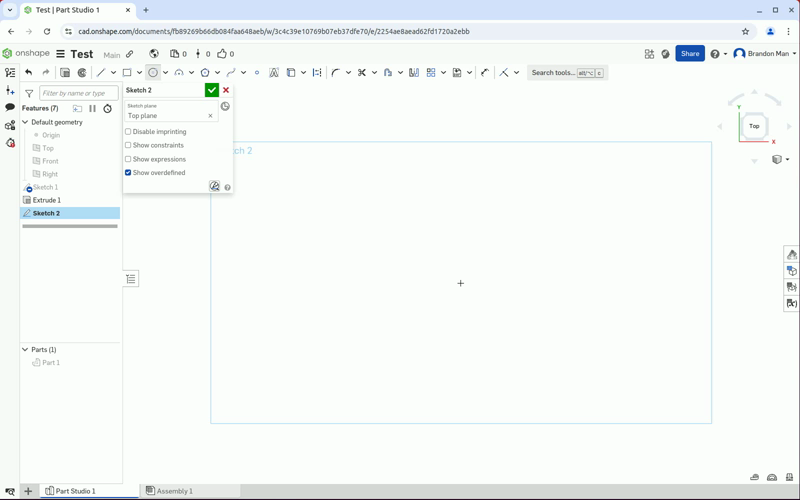
key_up(shift)
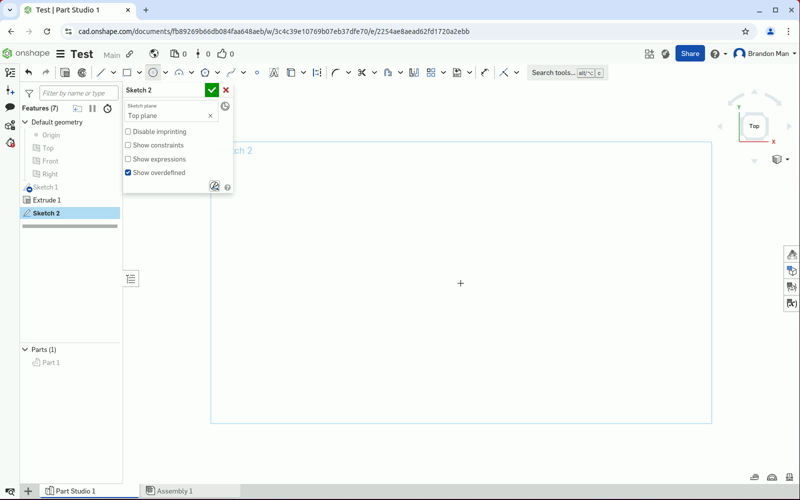
mouse_move(485, 282)
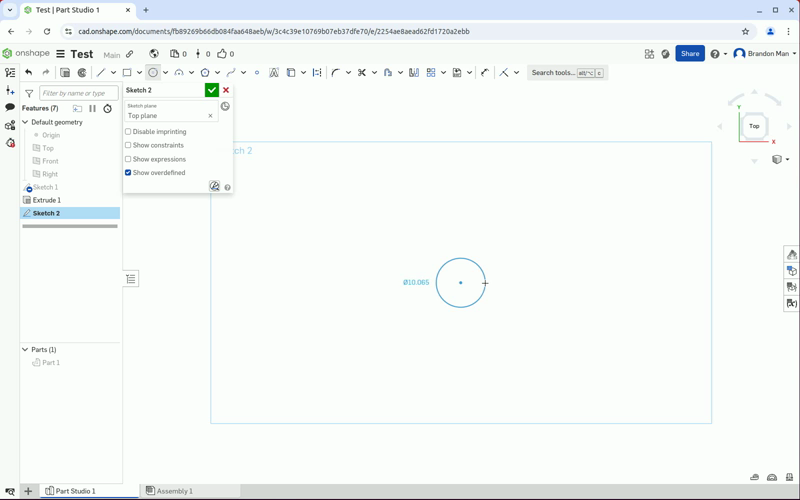
click(485, 282)
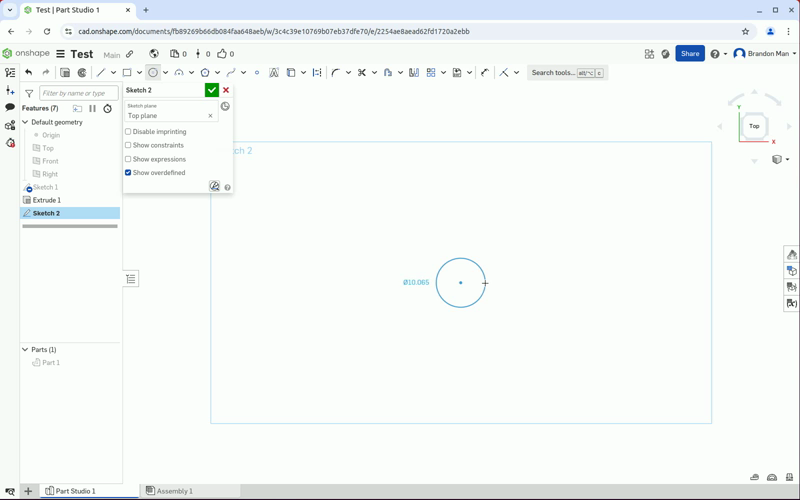
key(esc)
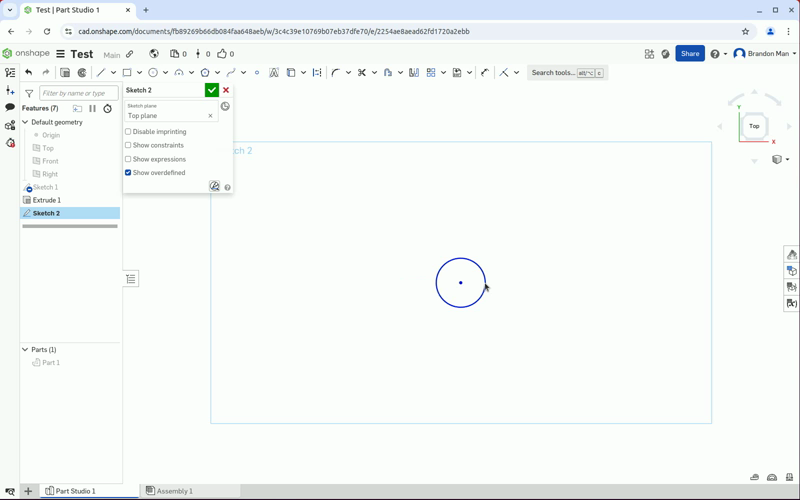
key(c)
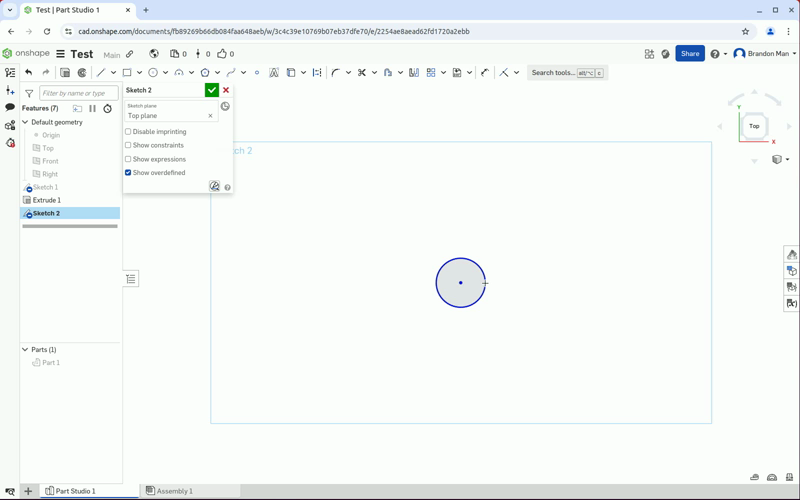
key_down(shift)
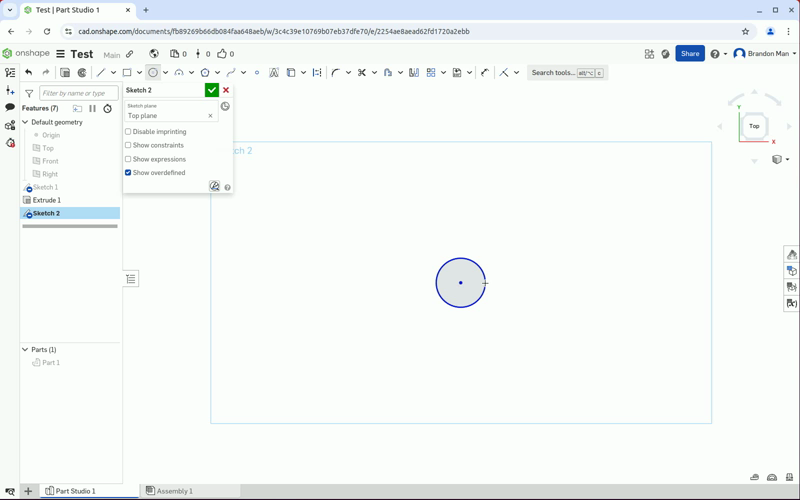
mouse_move(460, 282)
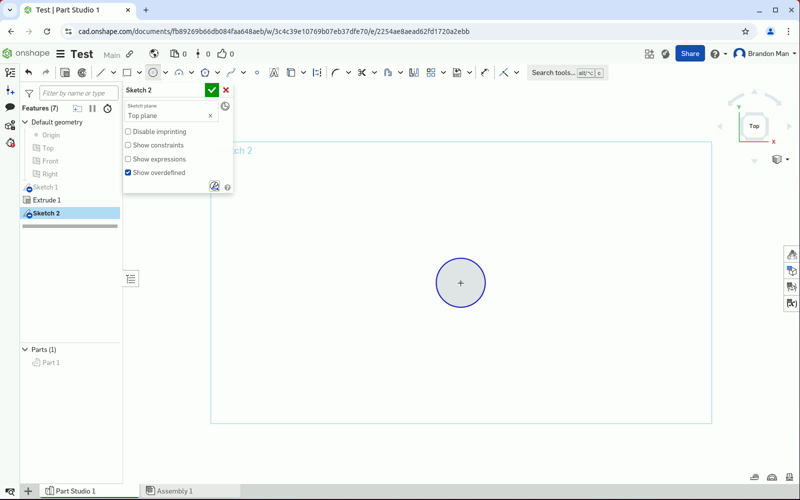
click(460, 282)
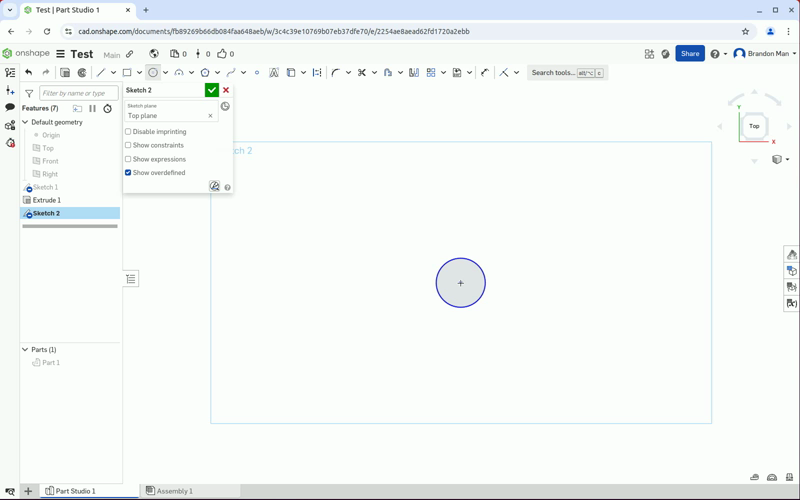
key_up(shift)
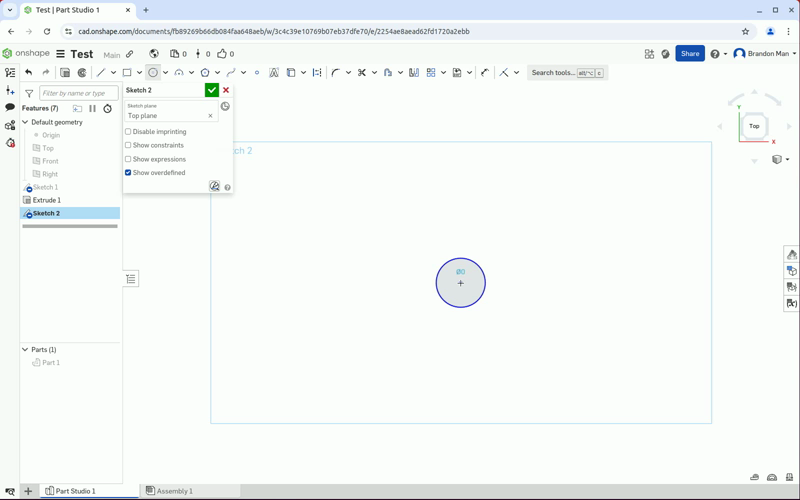
mouse_move(481, 282)
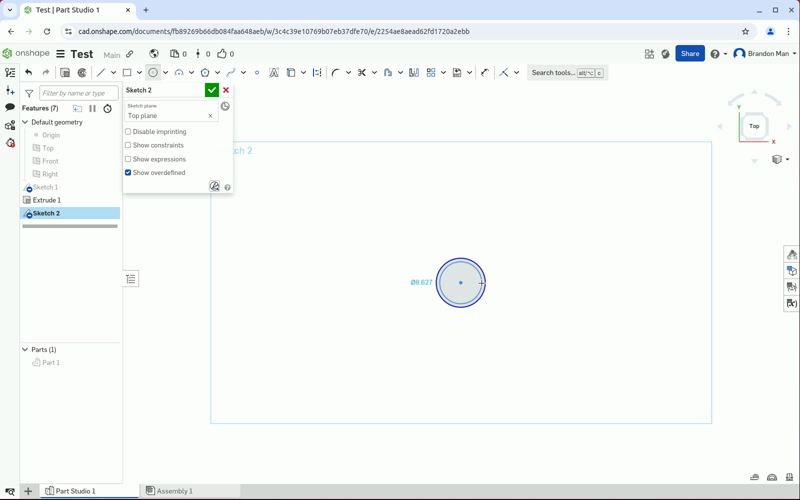
scroll(6)
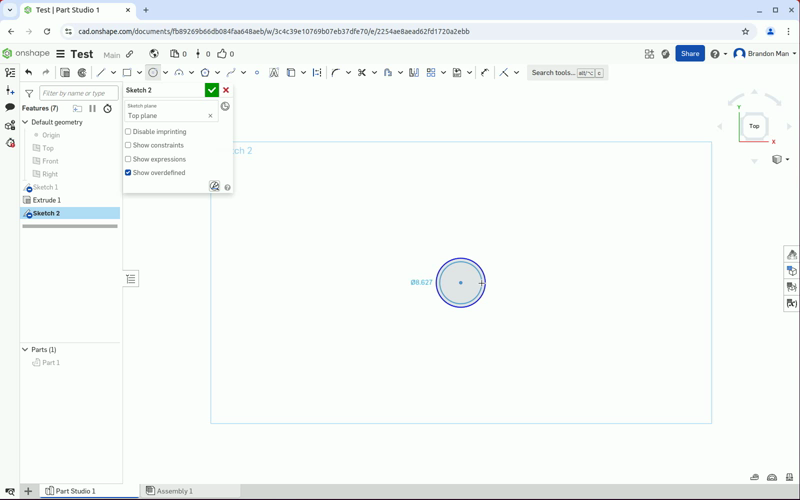
scroll(6)
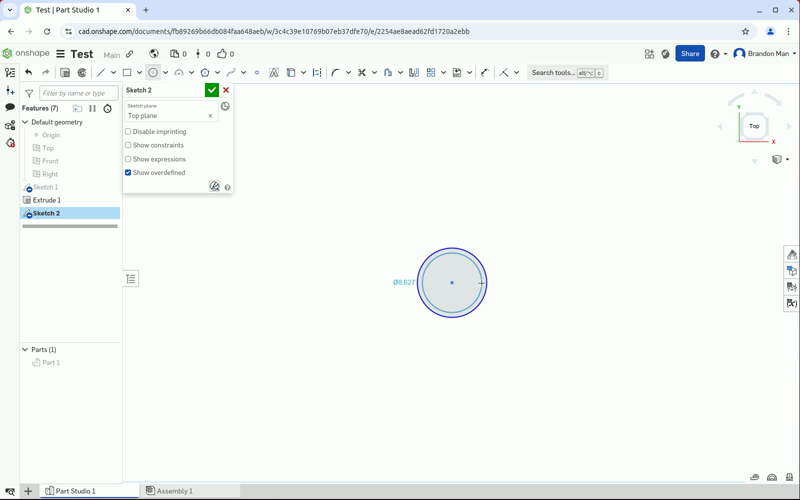
scroll(6)
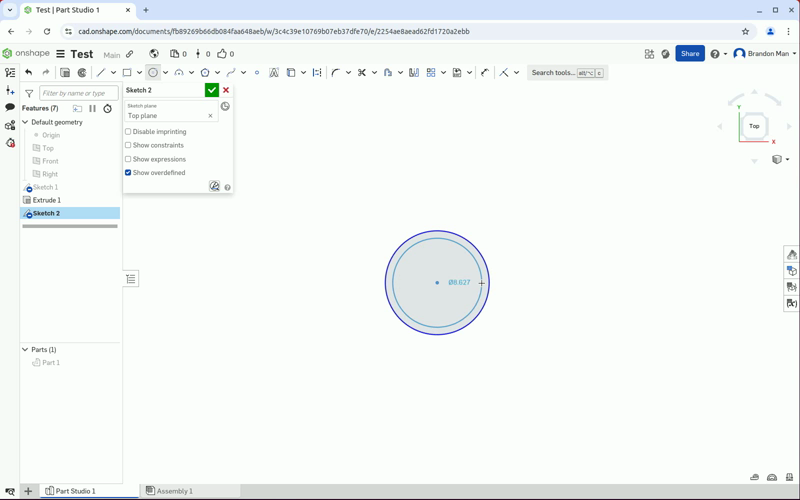
scroll(6)
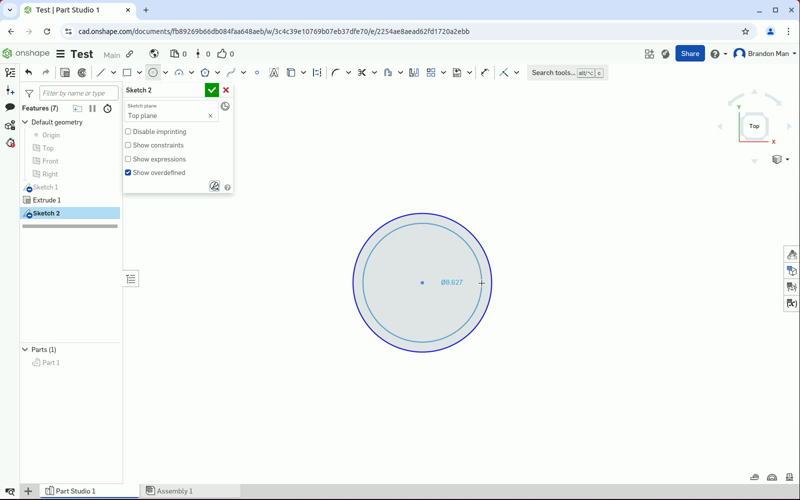
scroll(6)
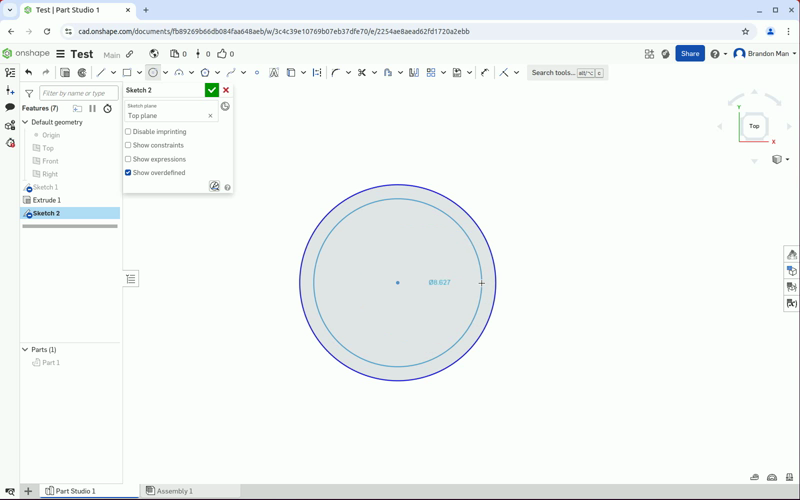
scroll(6)
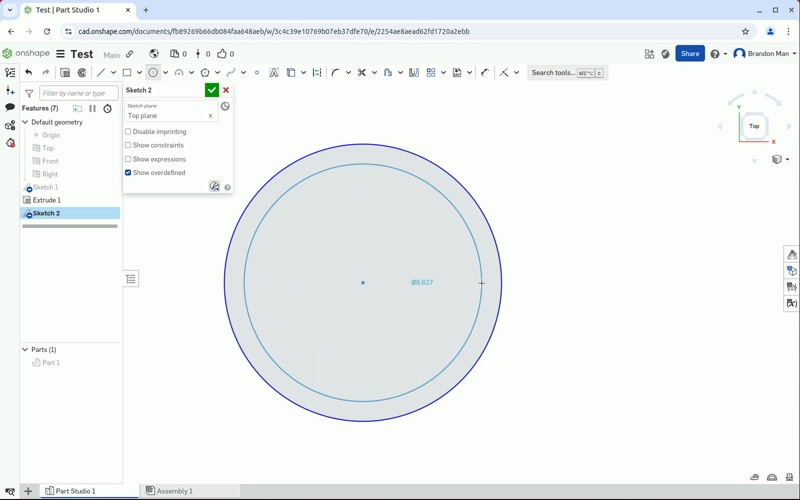
scroll(6)
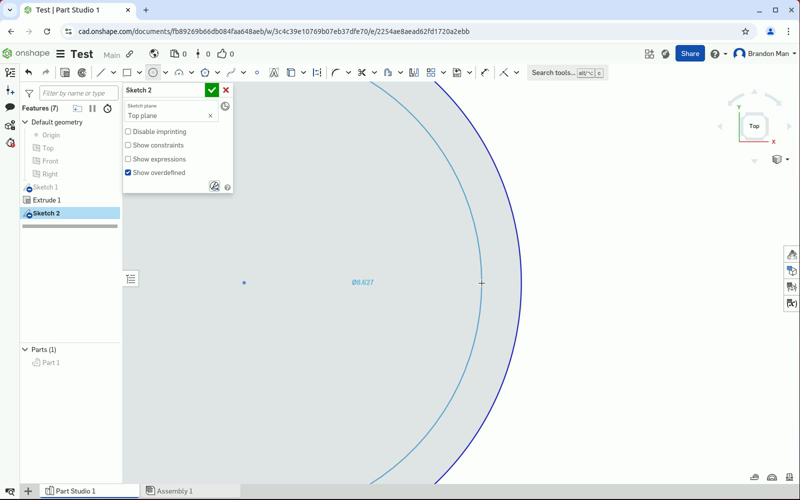
click(481, 282)
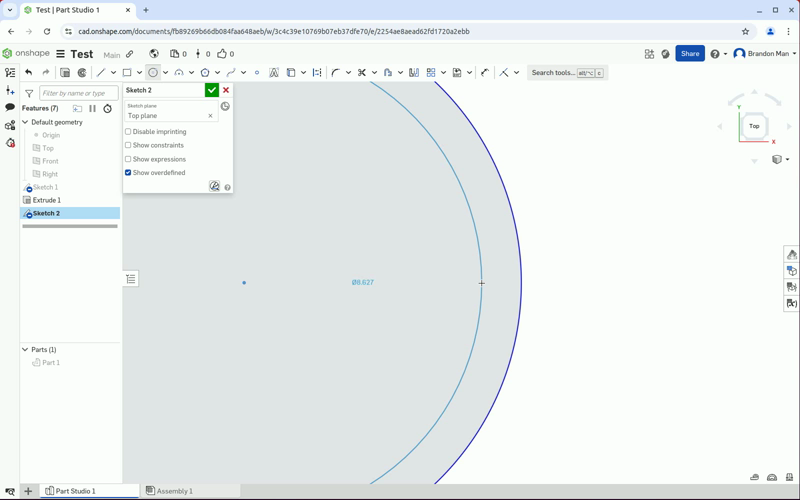
scroll(-6)
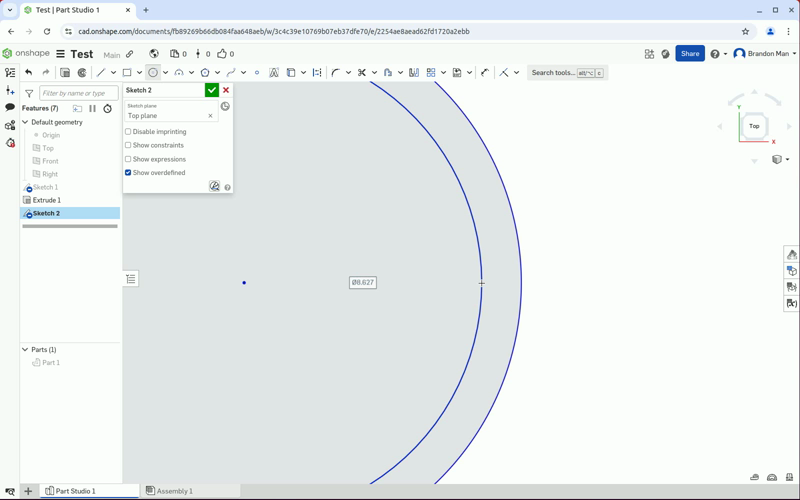
scroll(-6)
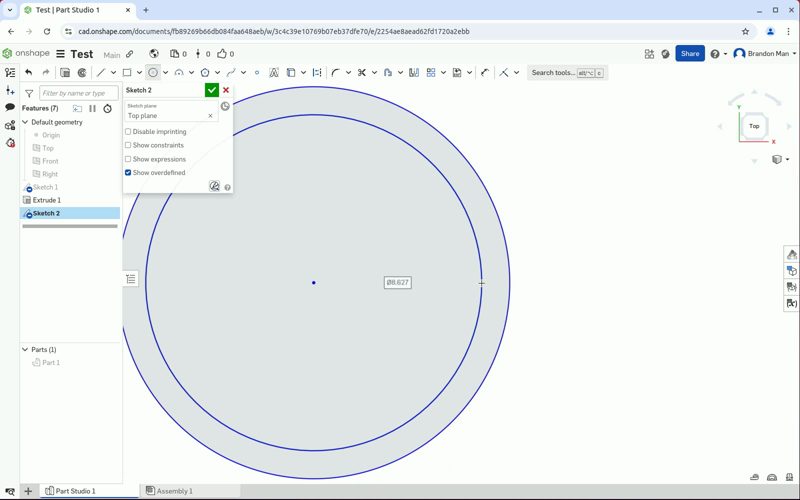
scroll(-6)
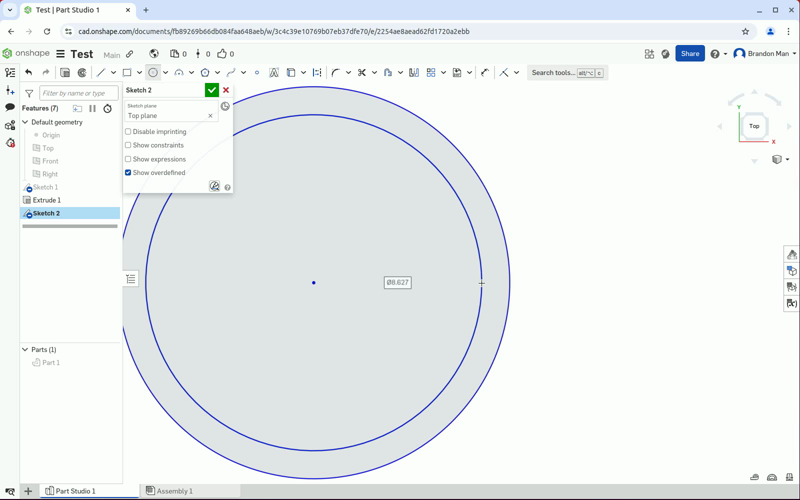
scroll(-6)
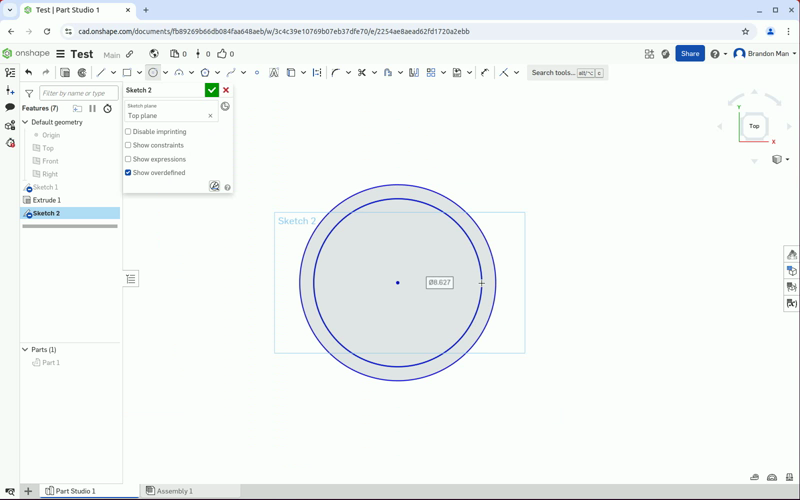
scroll(-6)
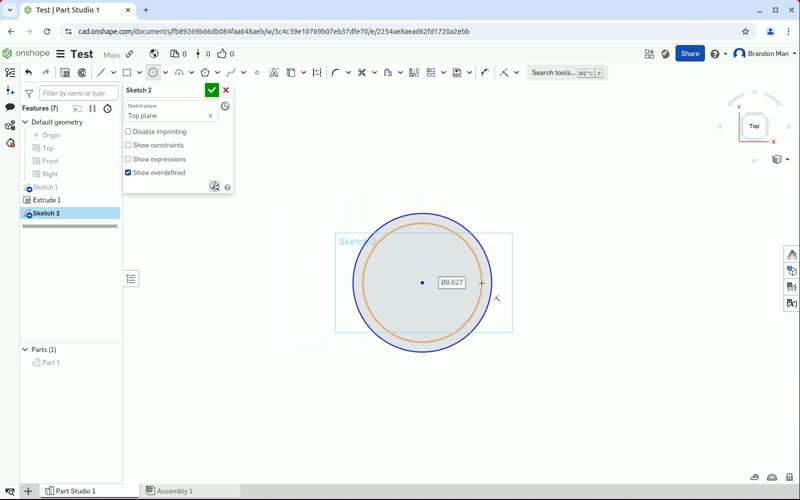
scroll(-6)
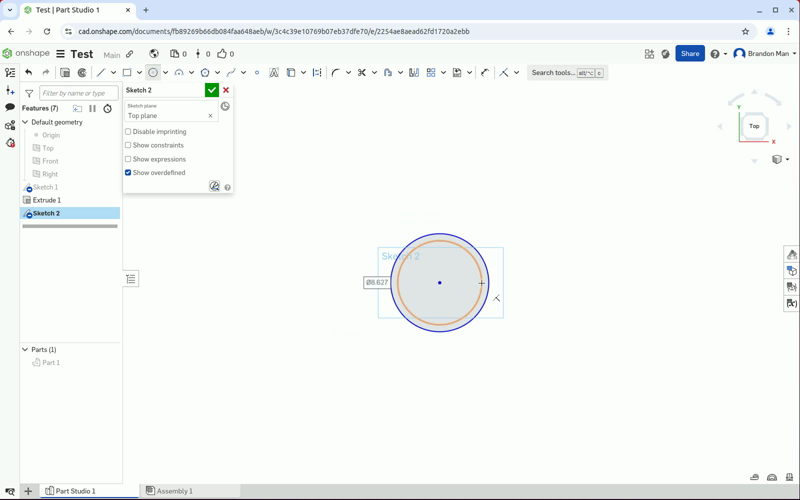
scroll(-6)
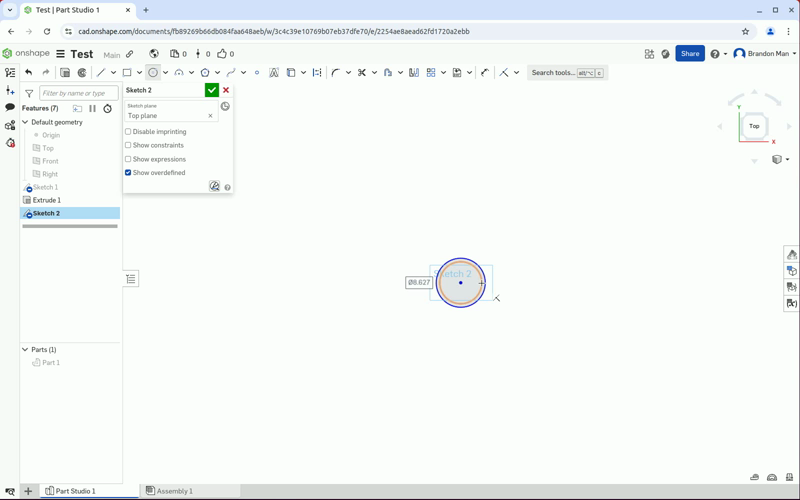
key(esc)
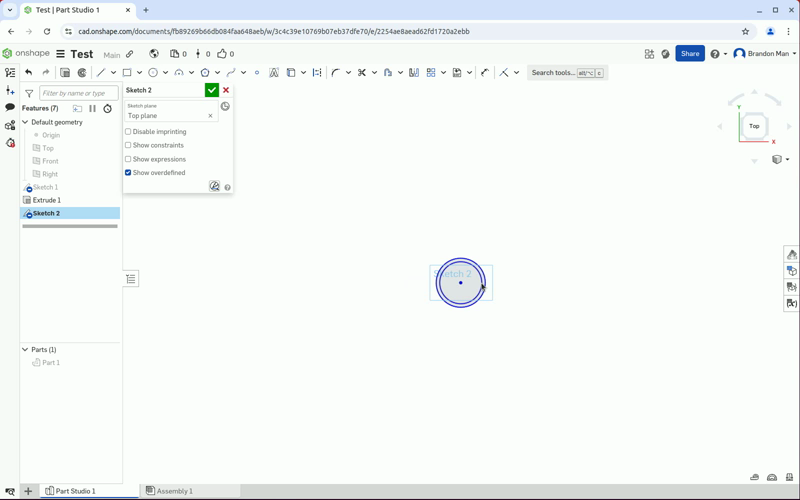
mouse_move(482, 282)
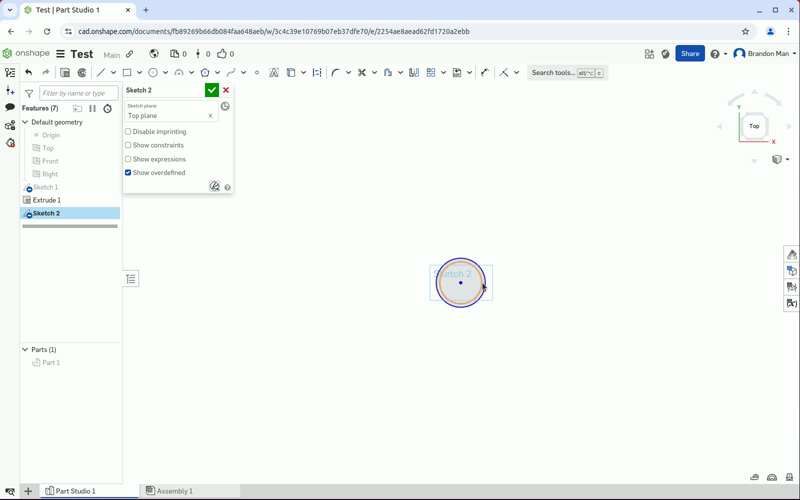
scroll(6)
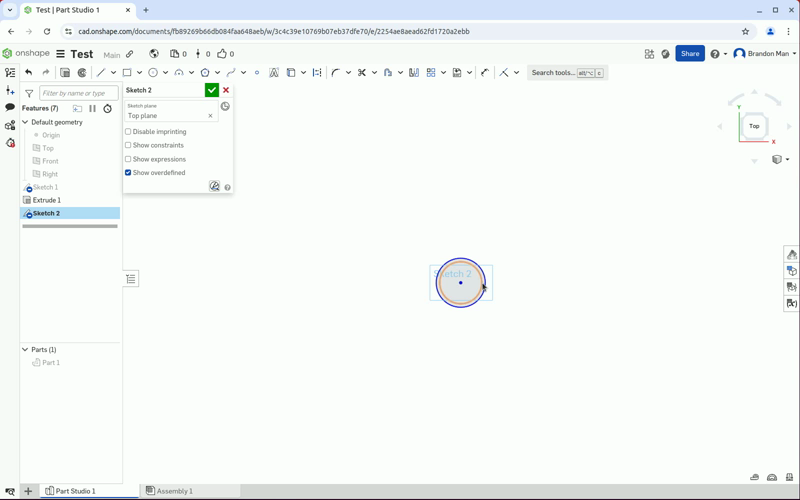
scroll(6)
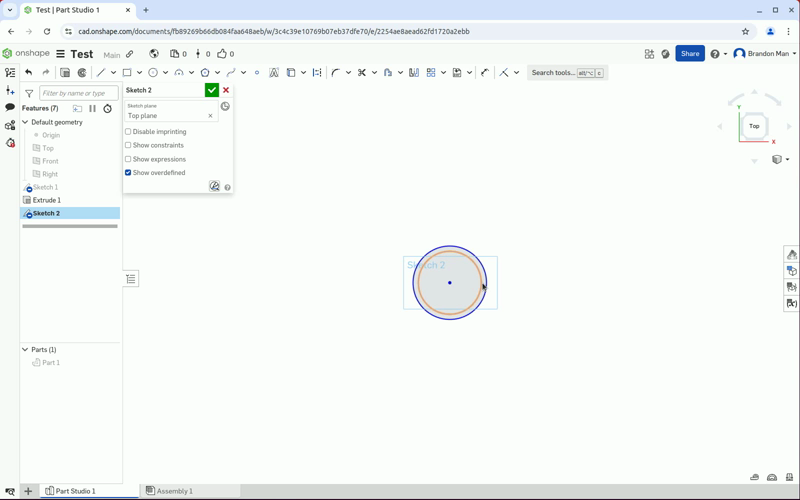
scroll(6)
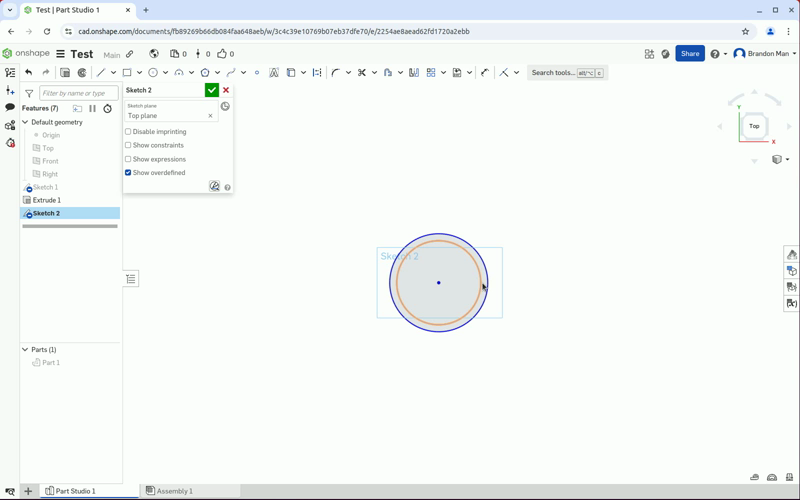
scroll(6)
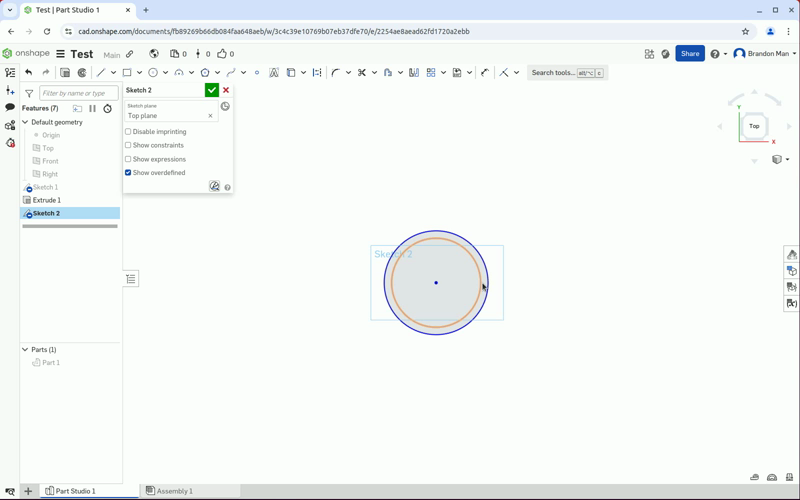
scroll(6)
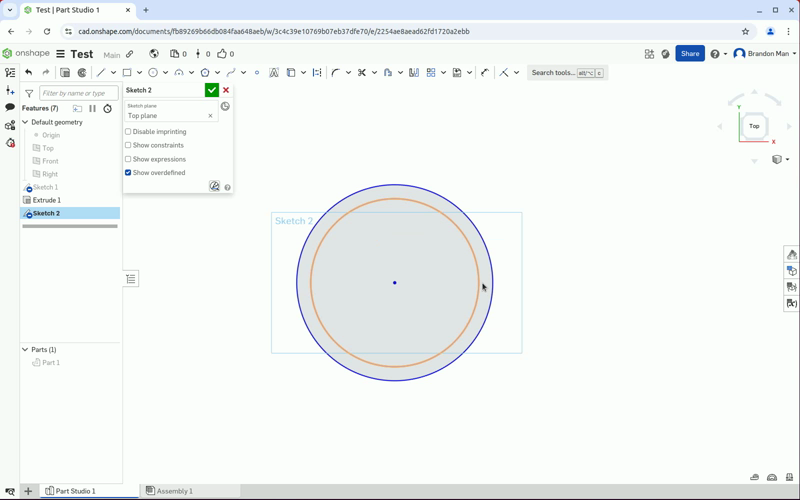
scroll(6)
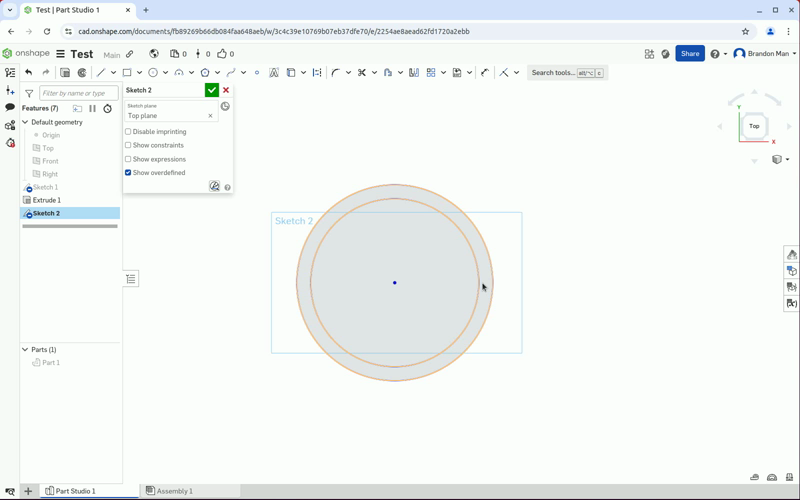
scroll(6)
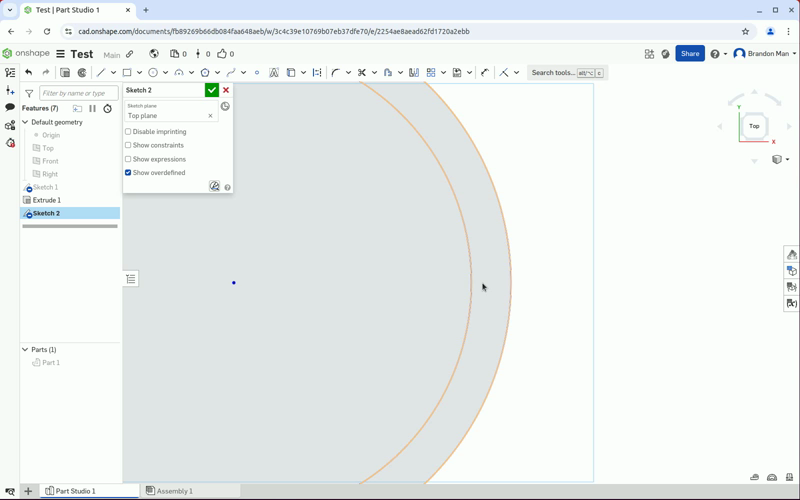
click(482, 282)
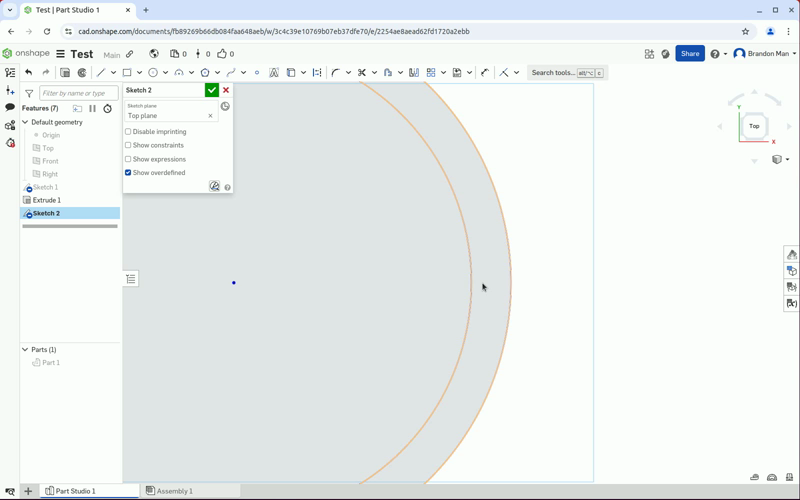
scroll(-6)
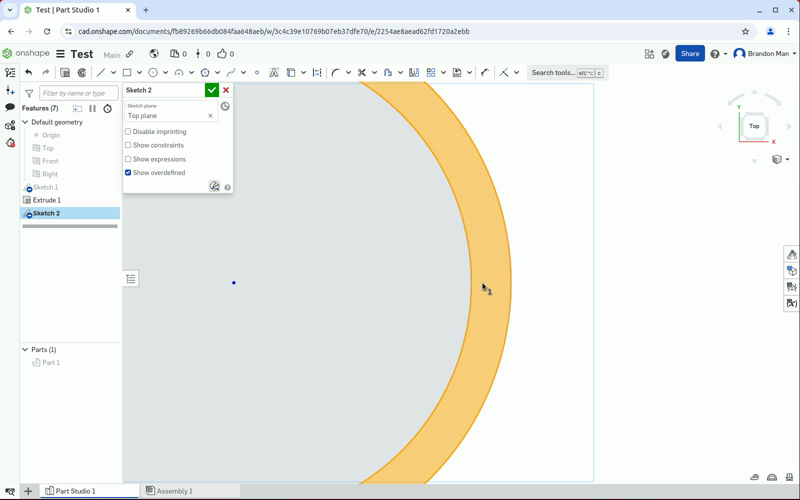
scroll(-6)
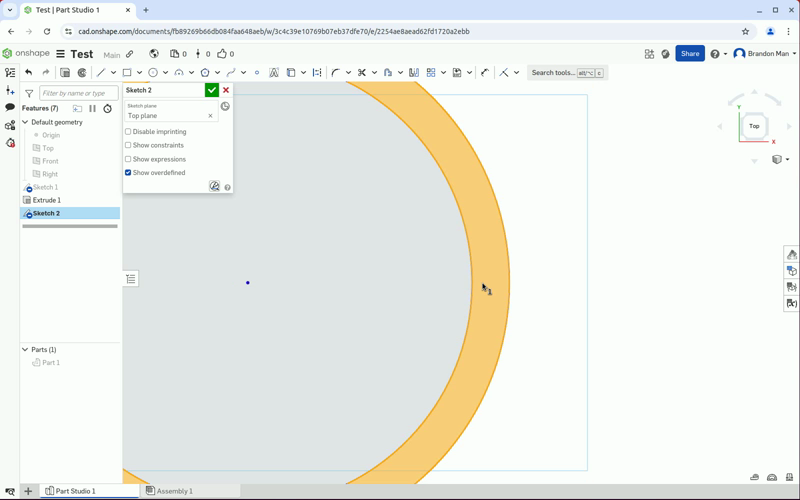
scroll(-6)
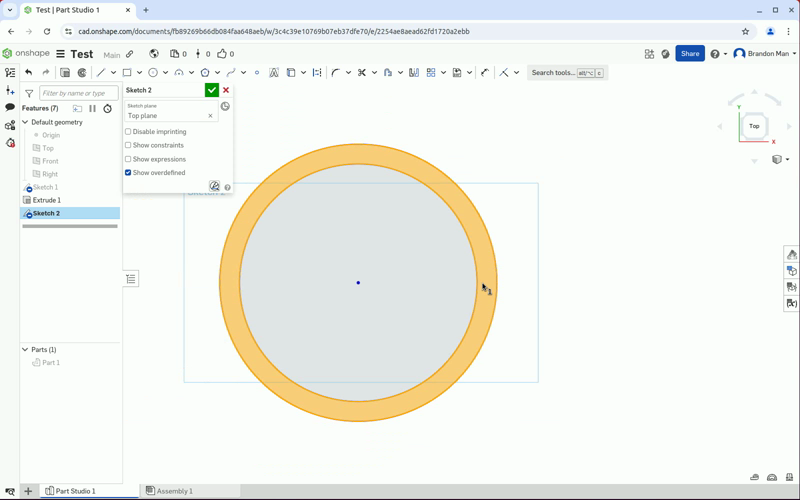
scroll(-6)
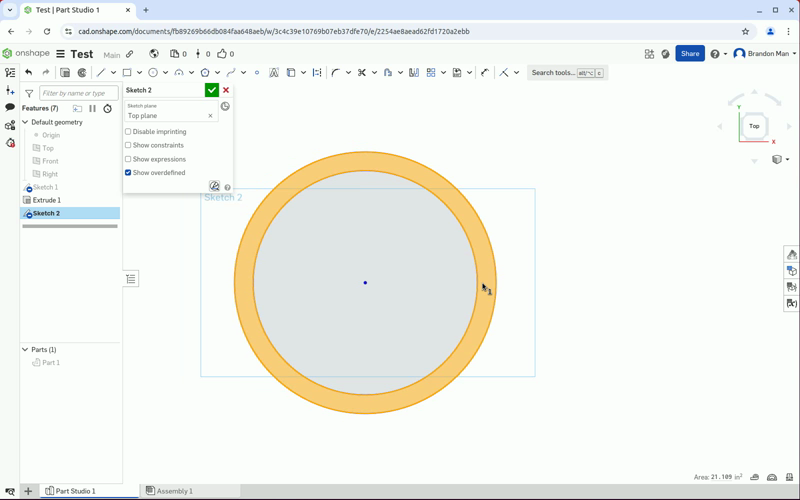
scroll(-6)
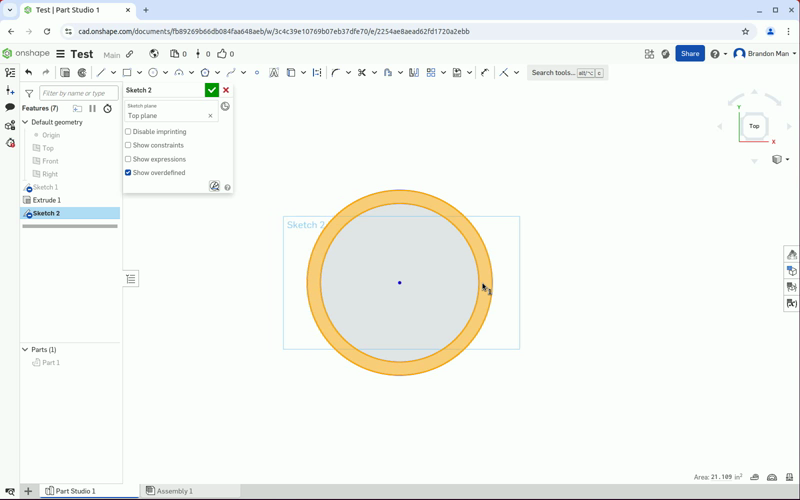
scroll(-6)
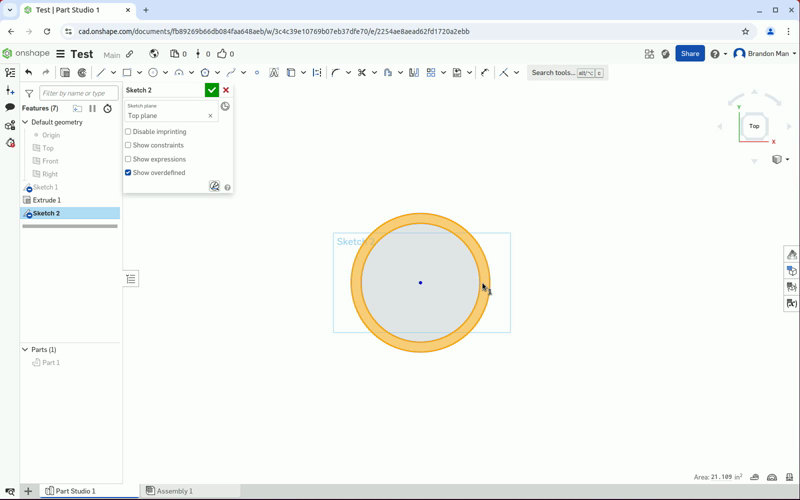
scroll(-6)
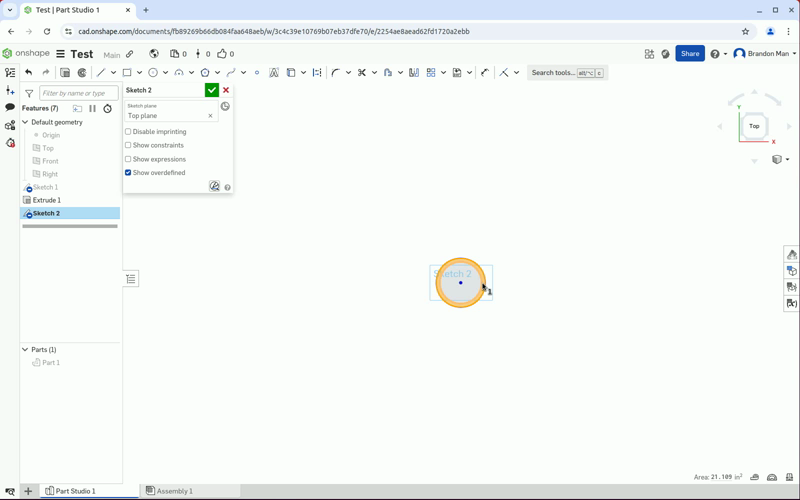
mouse_move(73, 352)
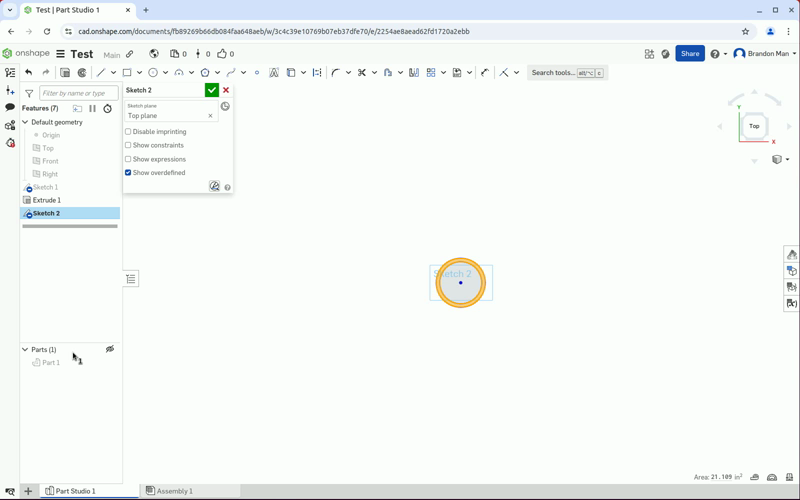
key(shift+y)
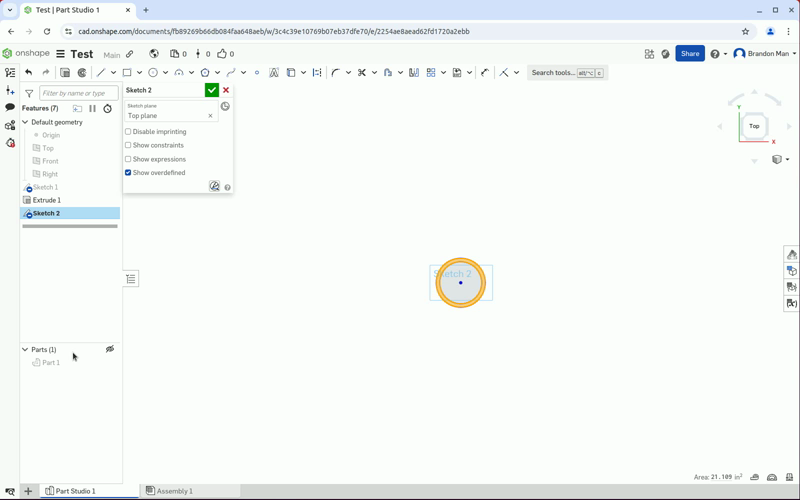
key(shift+e)
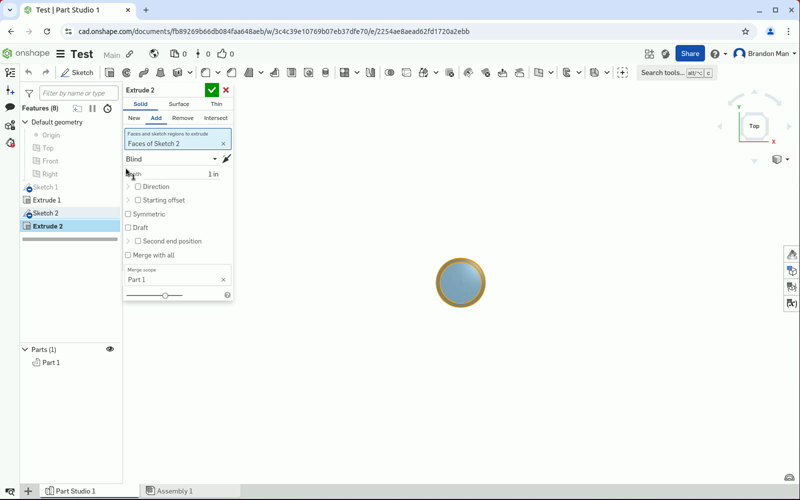
mouse_move(143, 106)
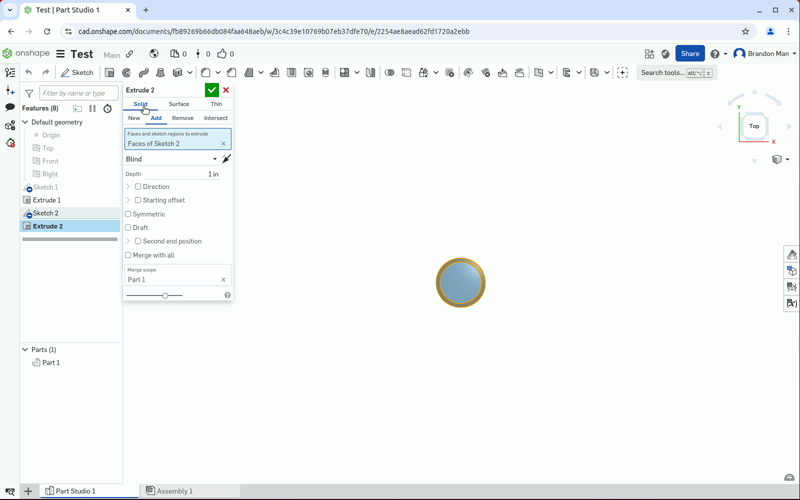
click(143, 106)
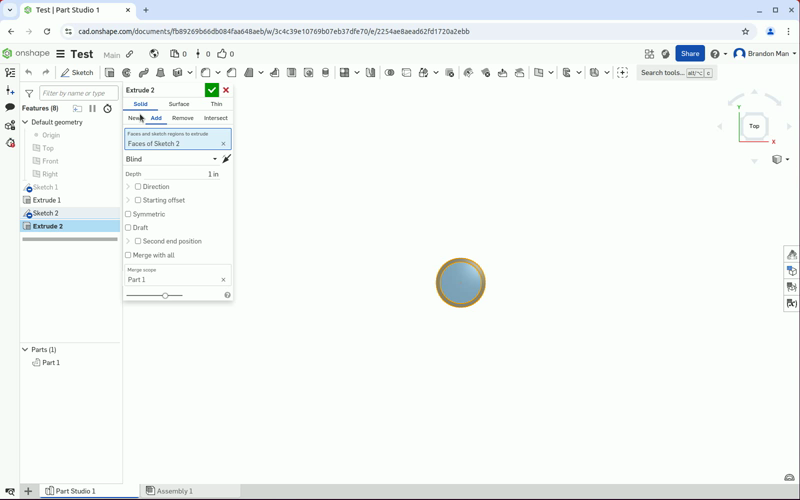
mouse_move(137, 120)
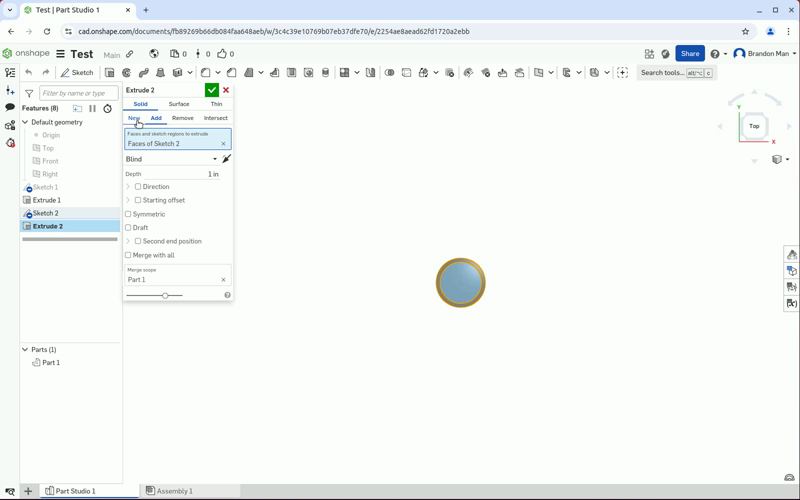
click(137, 120)
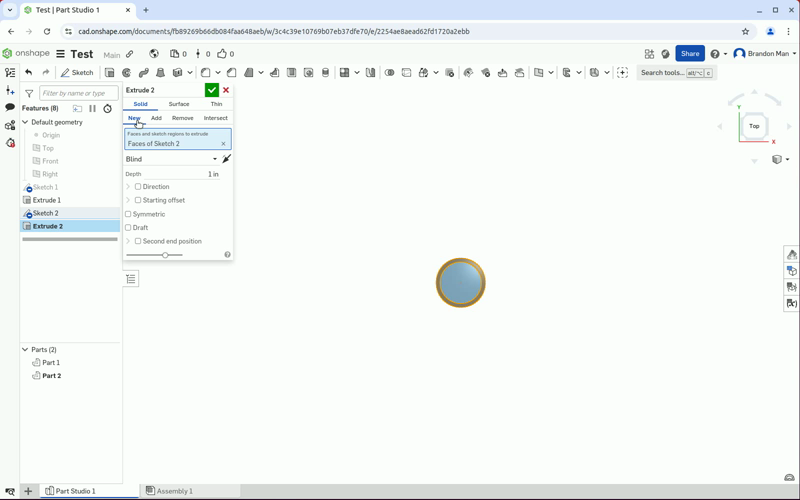
key(tab, 4)
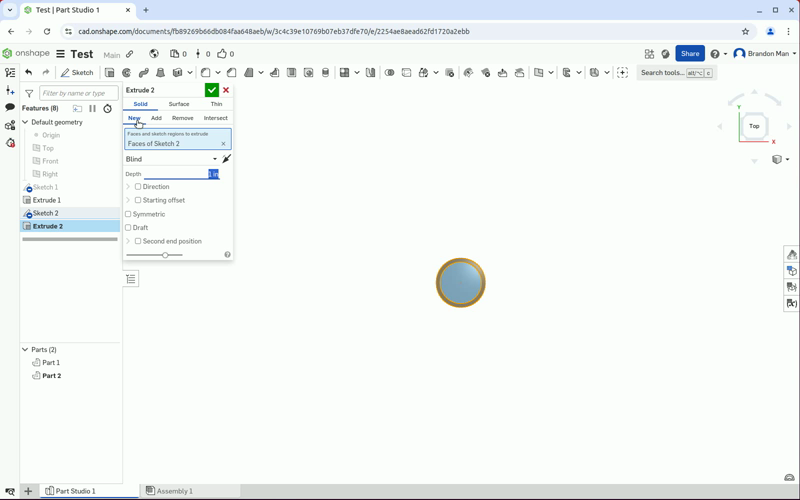
text(23.108)
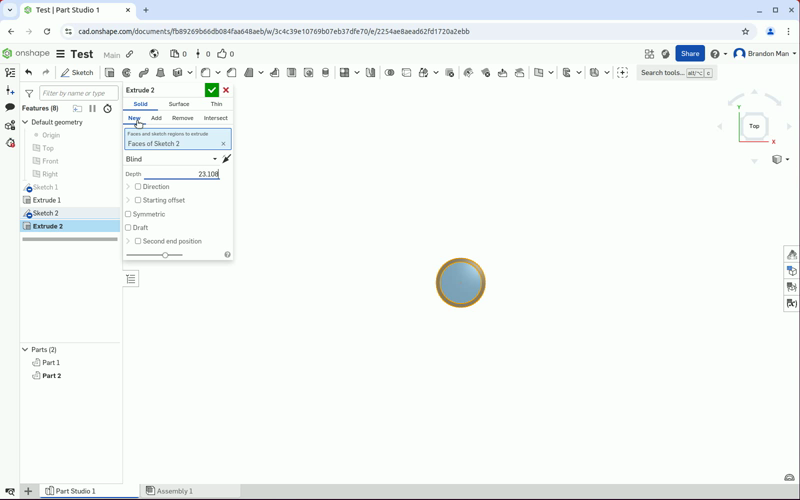
key(enter)
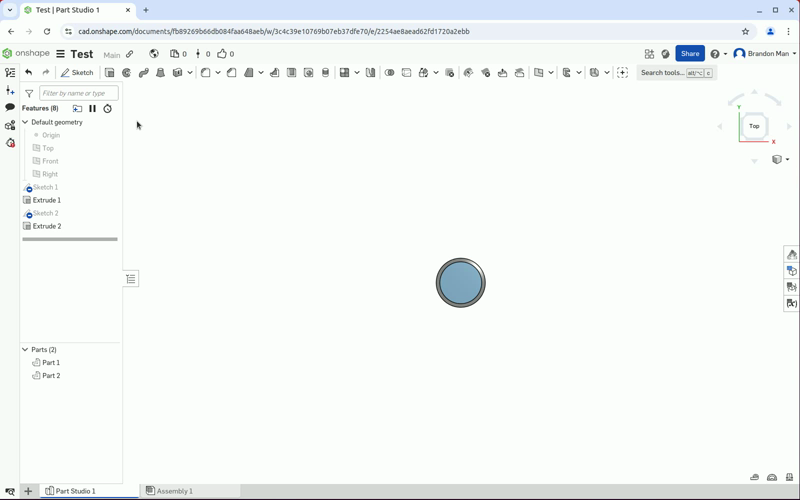
key(shift+h)
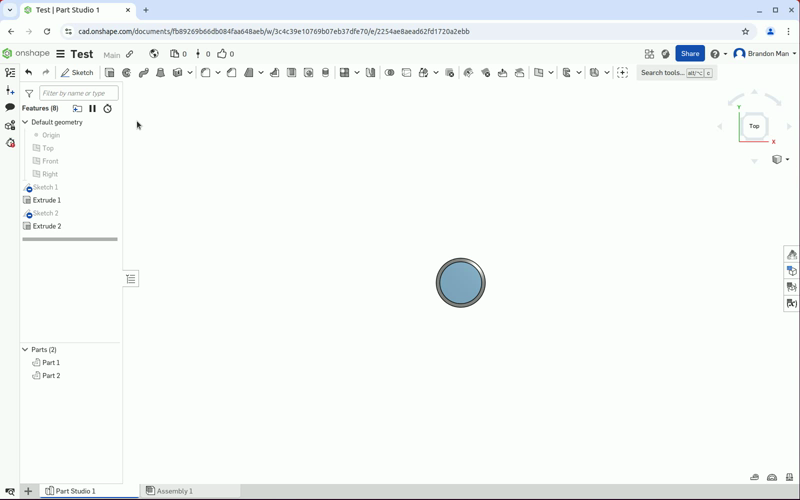
key(shift+h)
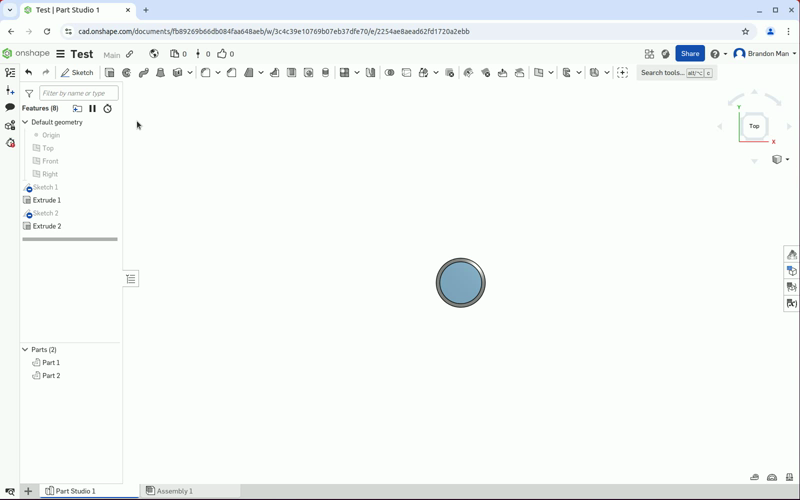
mouse_move(73, 189)
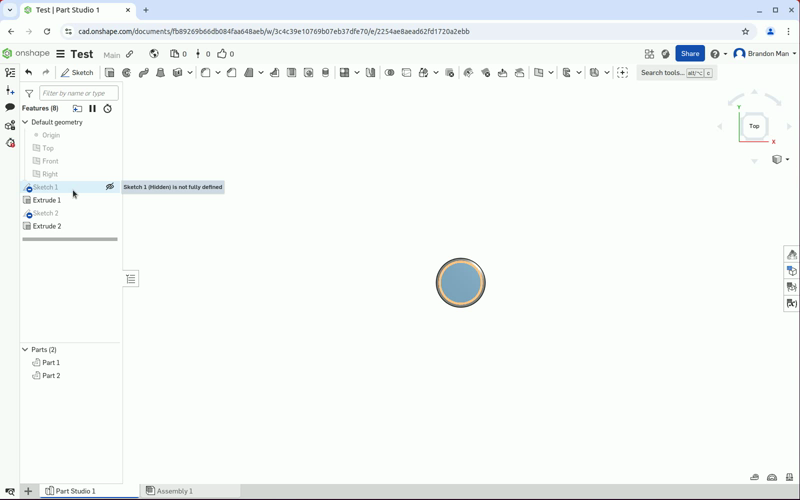
click(73, 189)
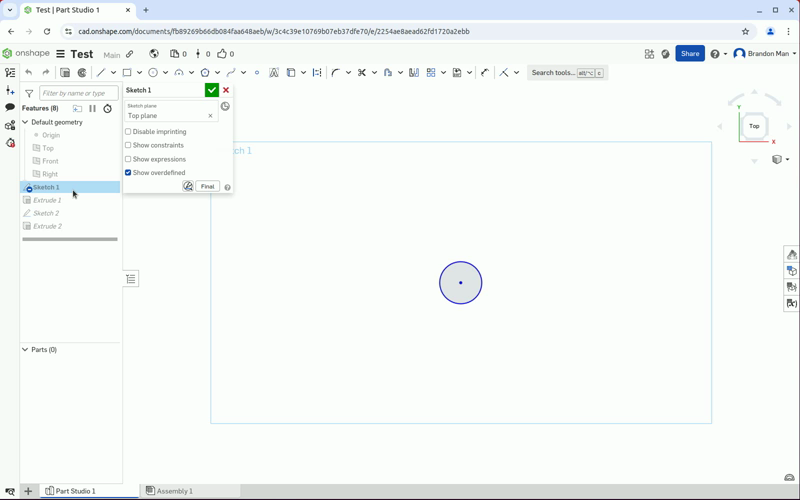
mouse_move(229, 92)
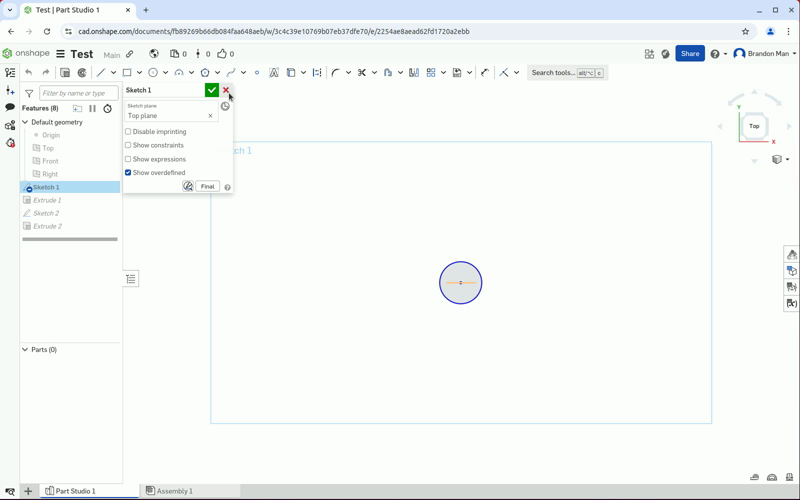
click(229, 92)
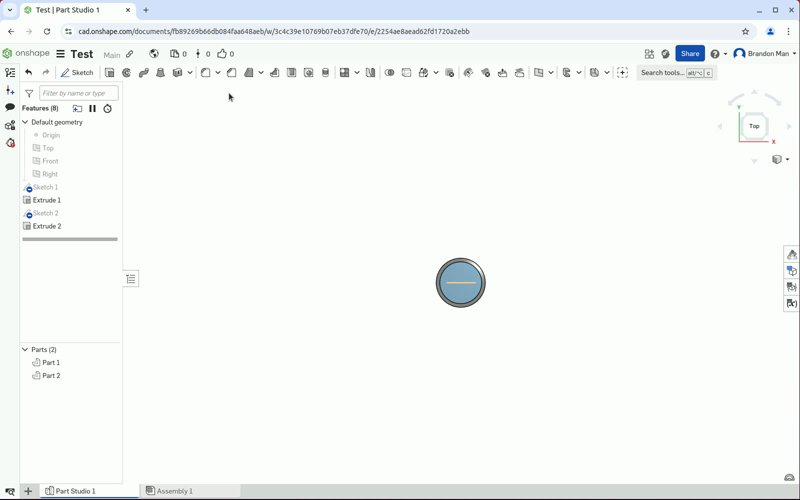
mouse_move(73, 352)
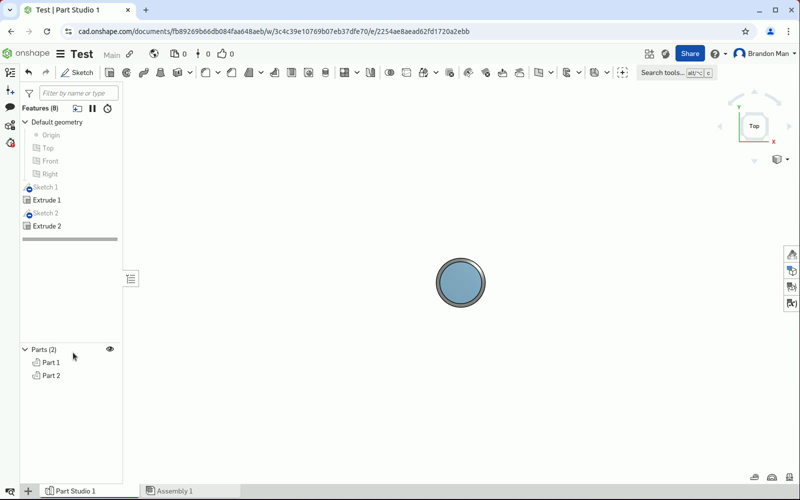
key(y)
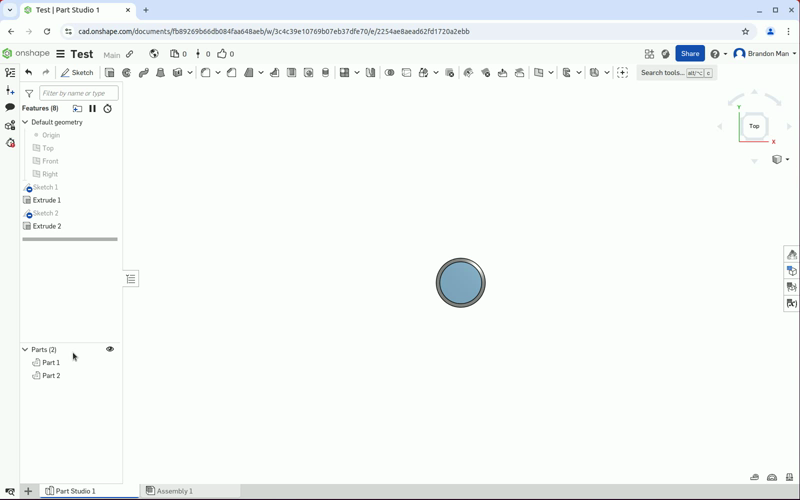
key(shift+p)
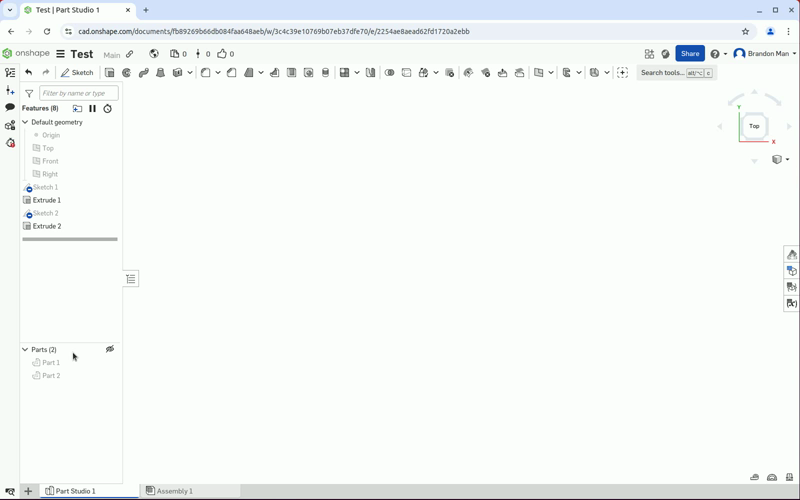
key(space)
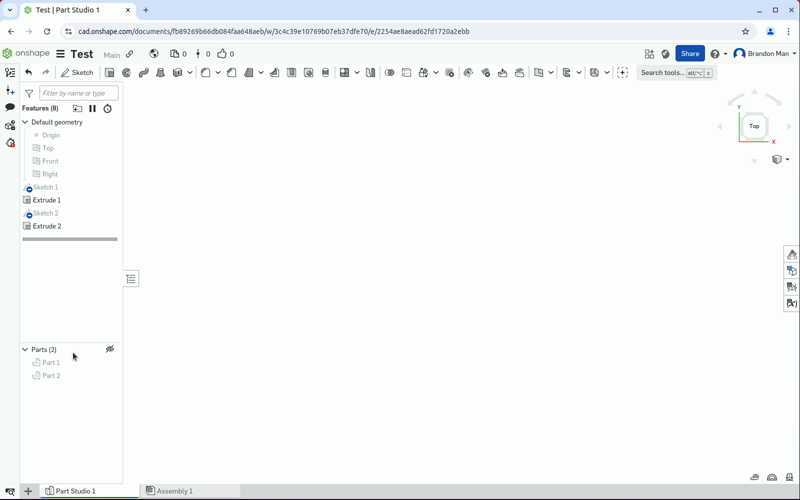
key_down(shift)
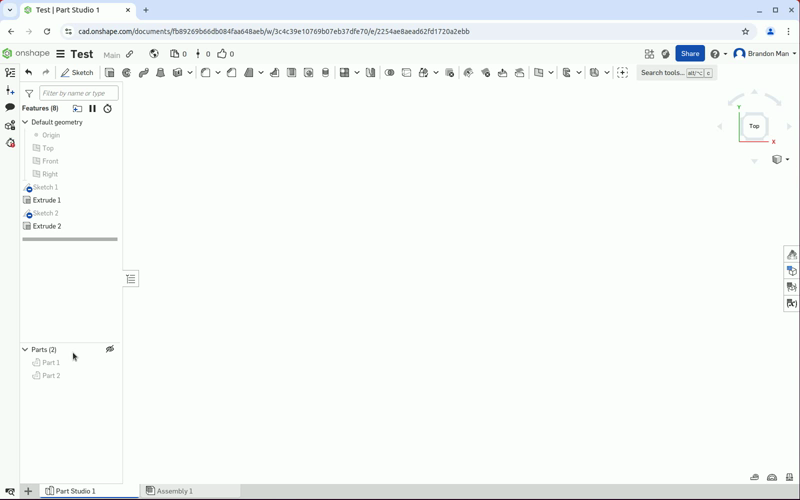
key(up)
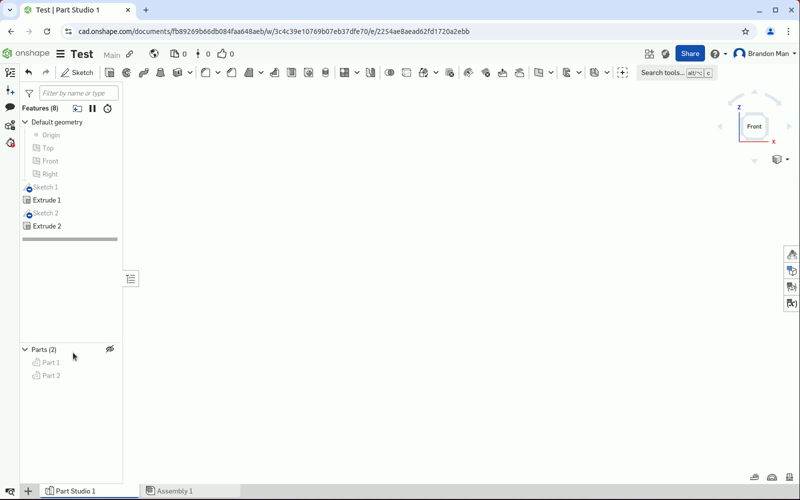
key_up(shift)
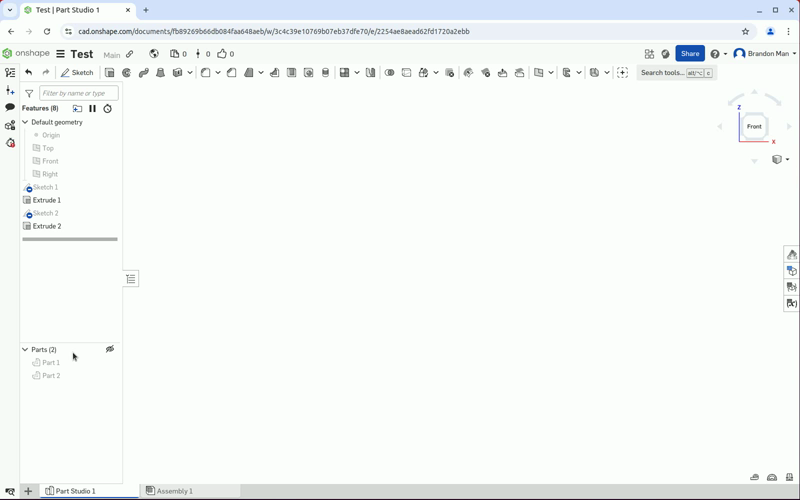
mouse_move(73, 352)
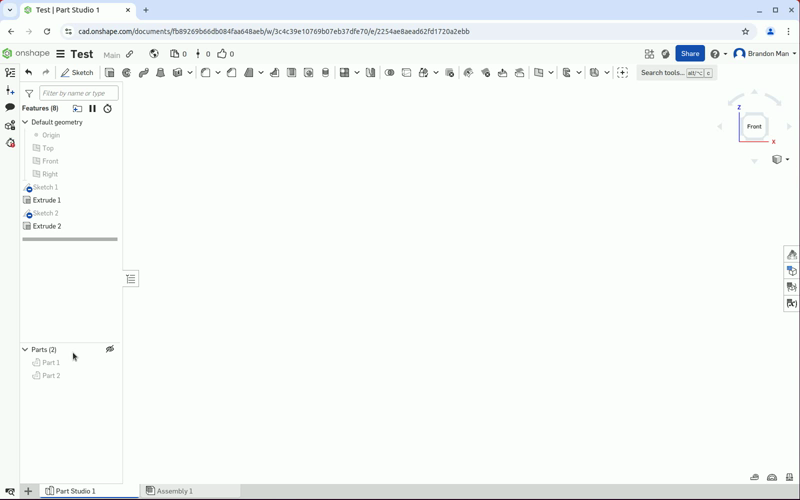
key(shift+y)
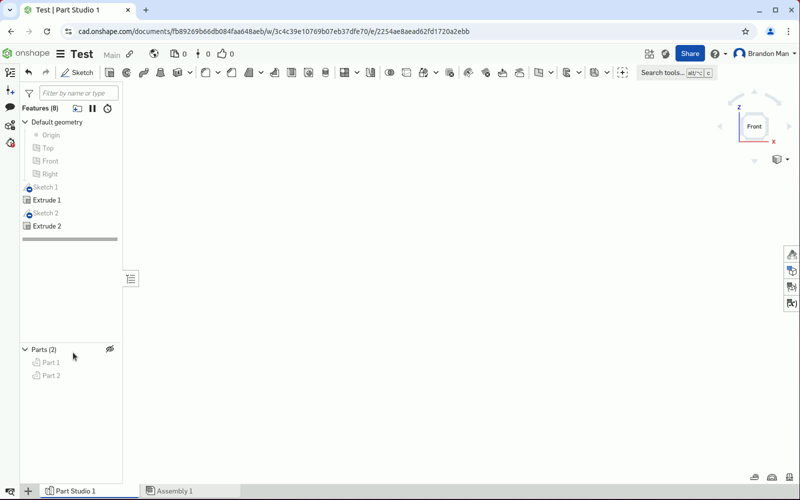
key(shift+s)
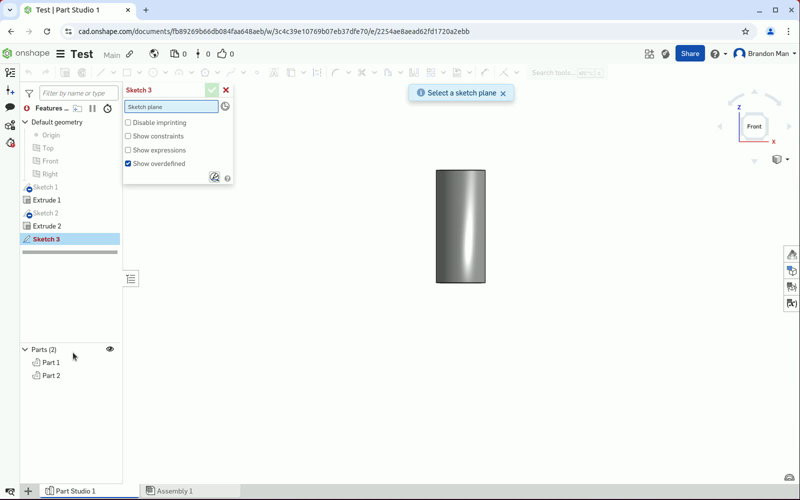
mouse_move(73, 163)
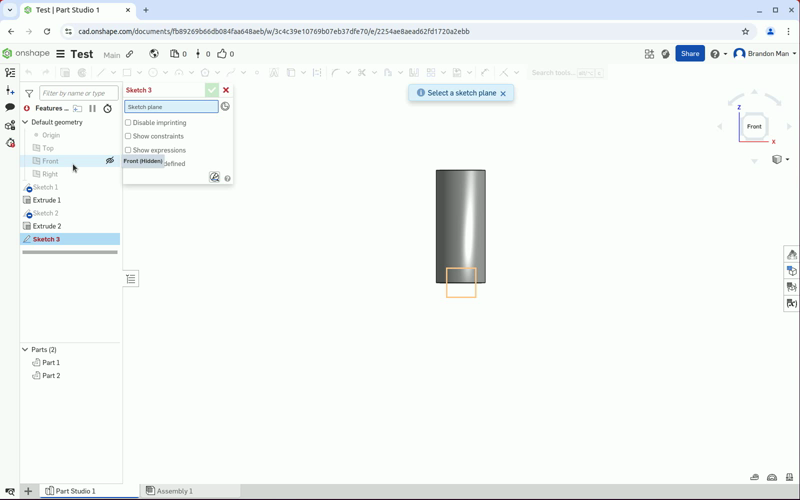
click(73, 163)
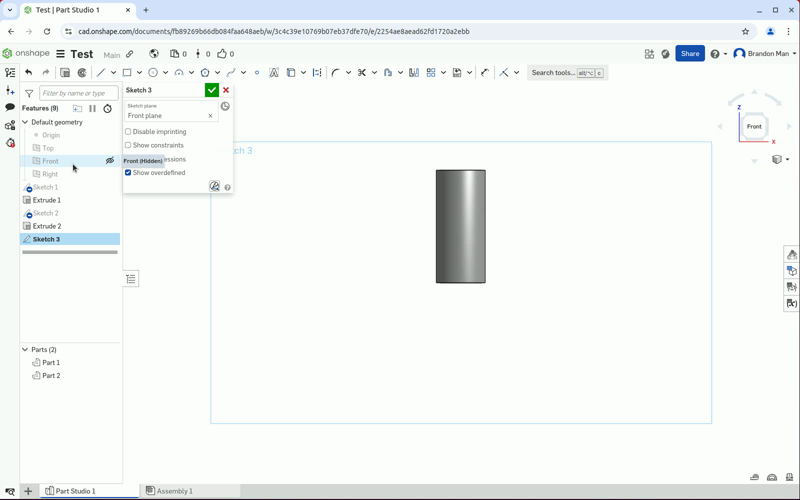
mouse_move(73, 352)
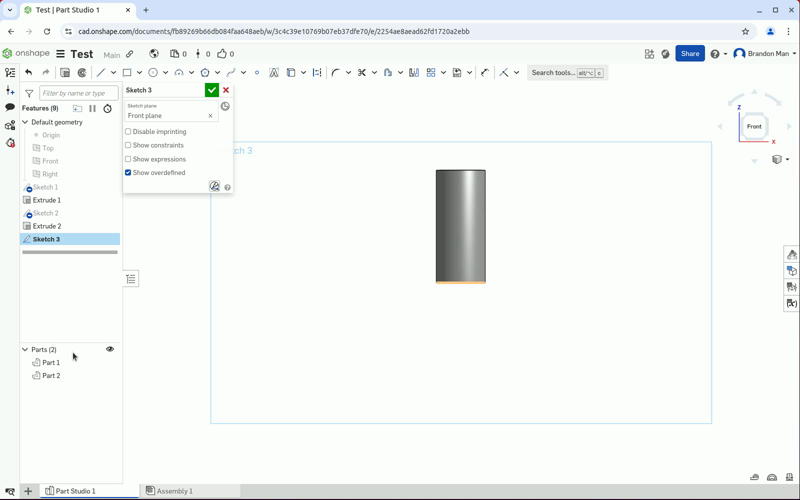
key(y)
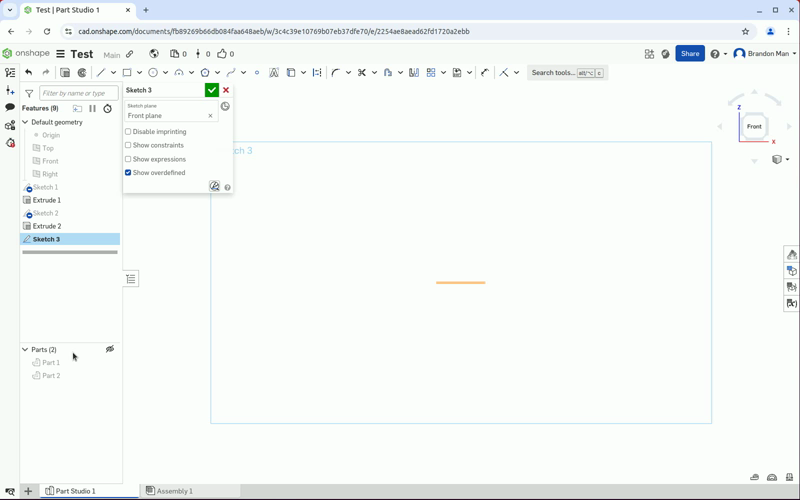
key(l)
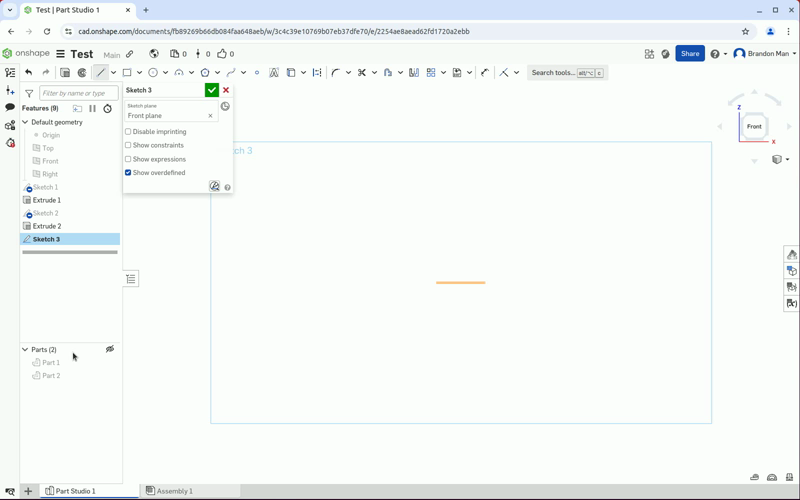
key_down(shift)
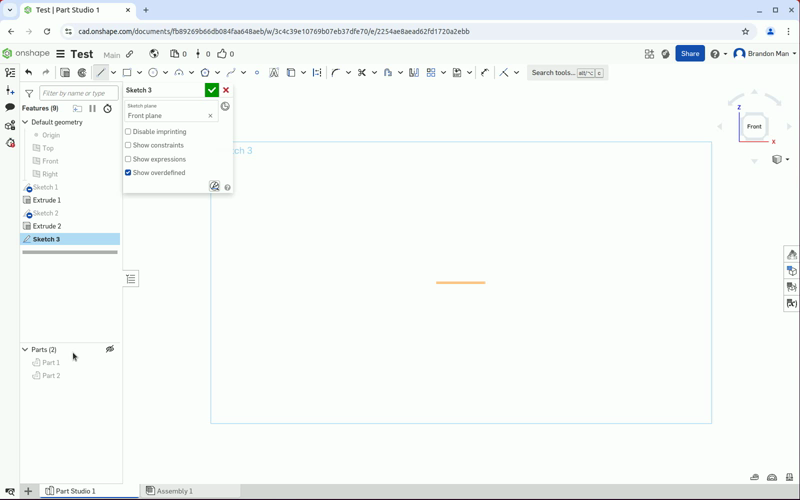
mouse_move(401, 282)
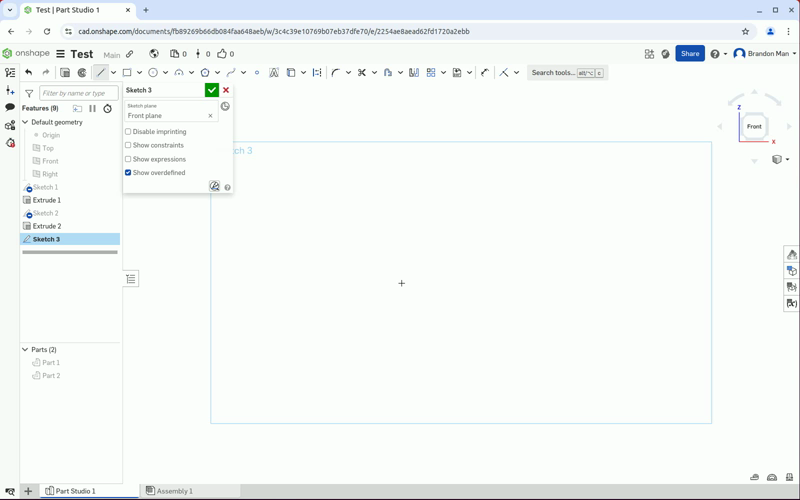
click(401, 282)
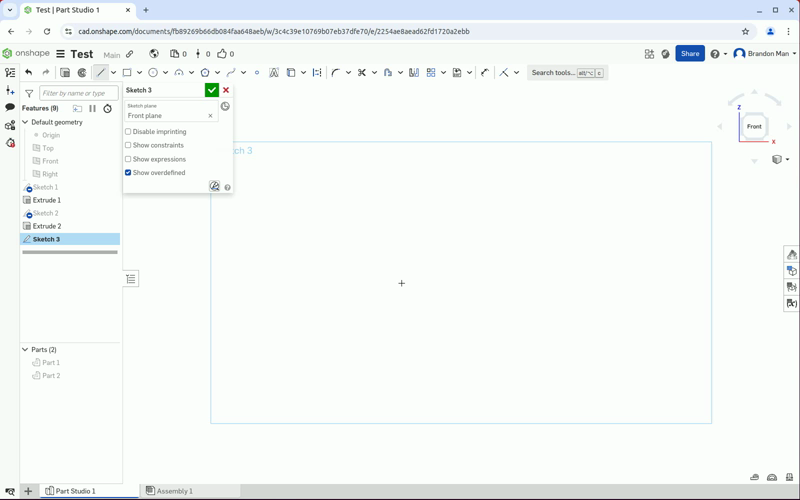
key_up(shift)
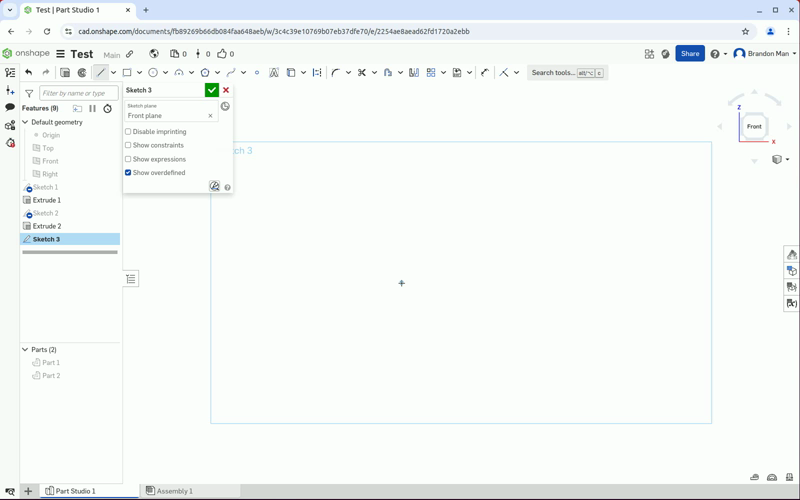
key_down(shift)
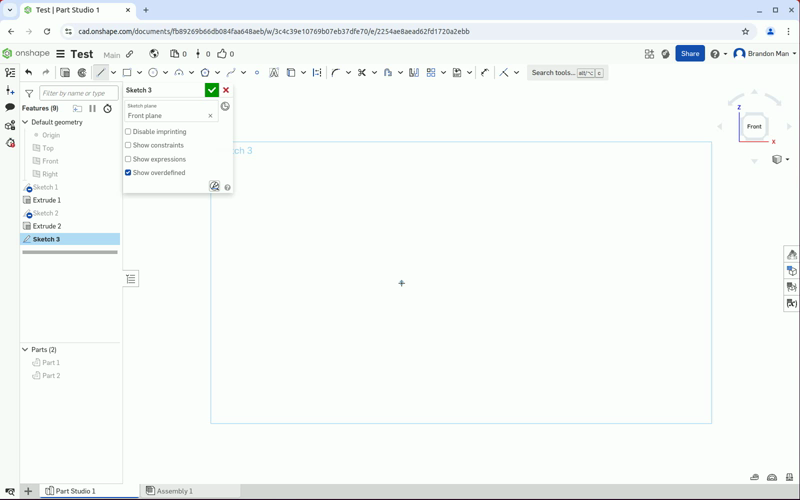
mouse_move(519, 282)
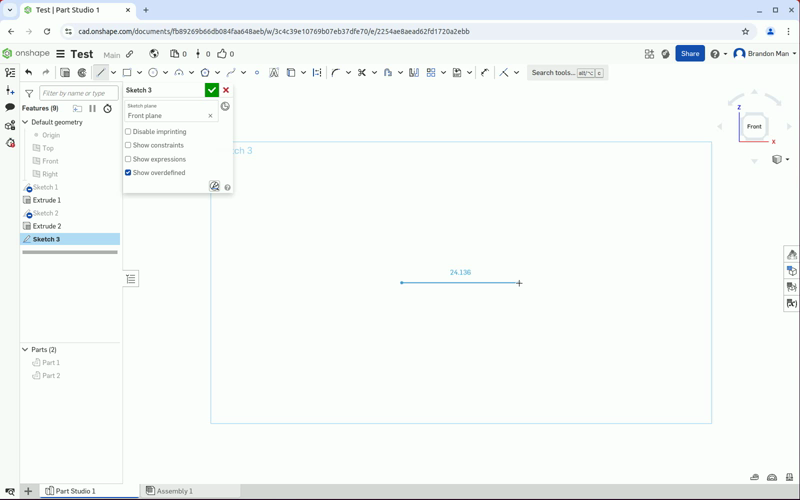
click(519, 282)
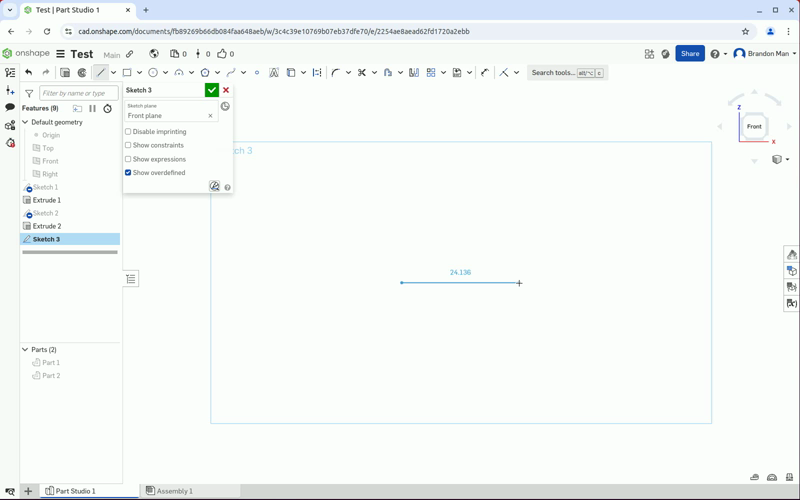
key_up(shift)
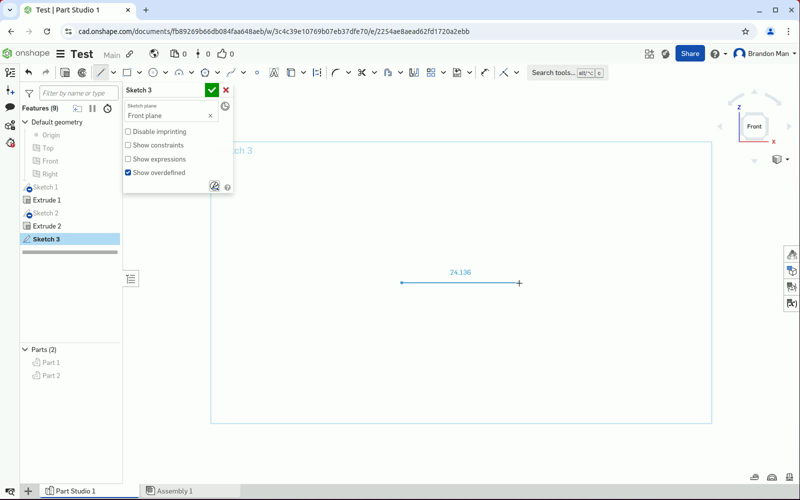
key_down(shift)
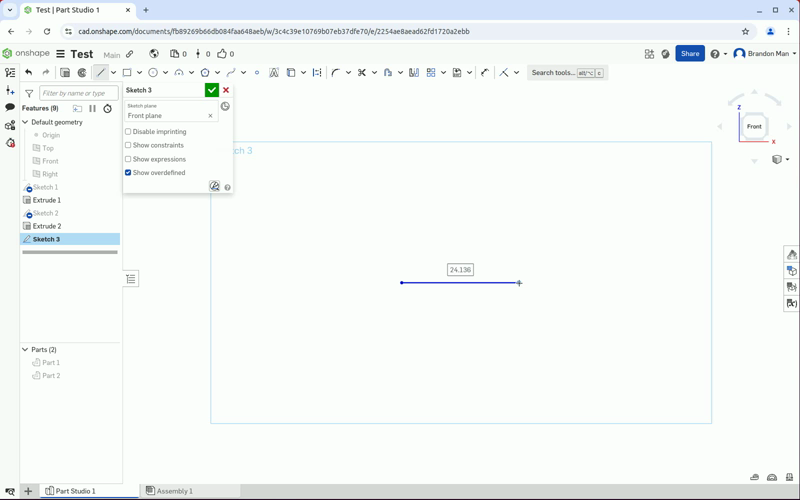
mouse_move(519, 170)
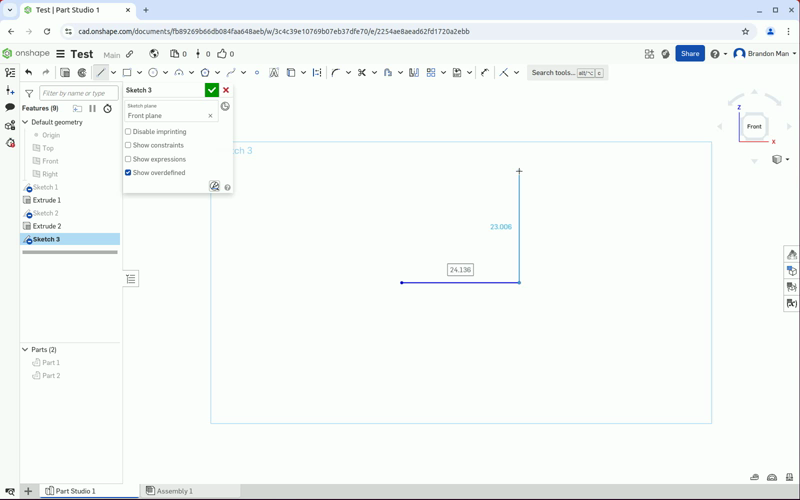
click(519, 170)
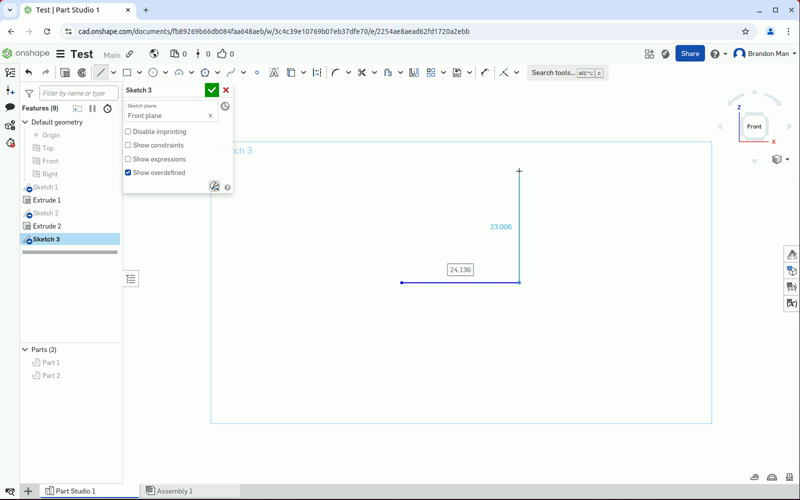
key_up(shift)
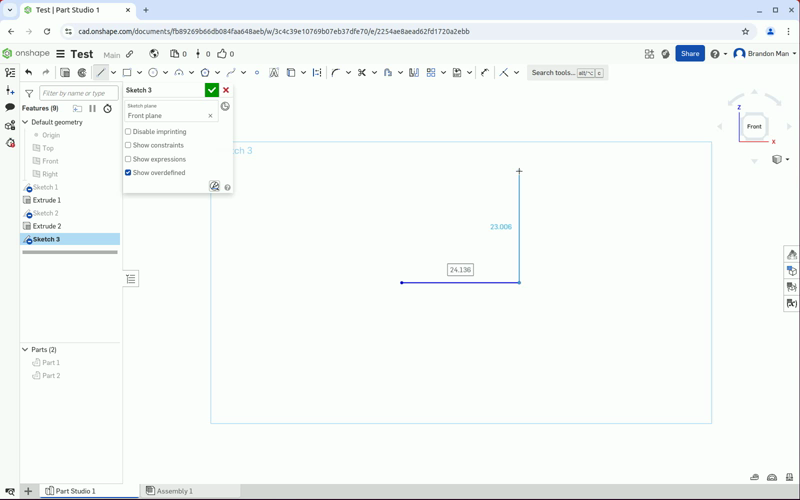
key_down(shift)
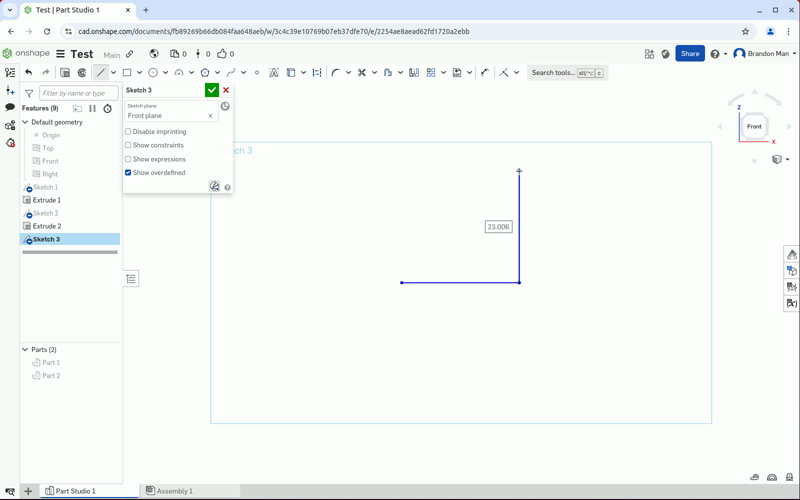
mouse_move(401, 170)
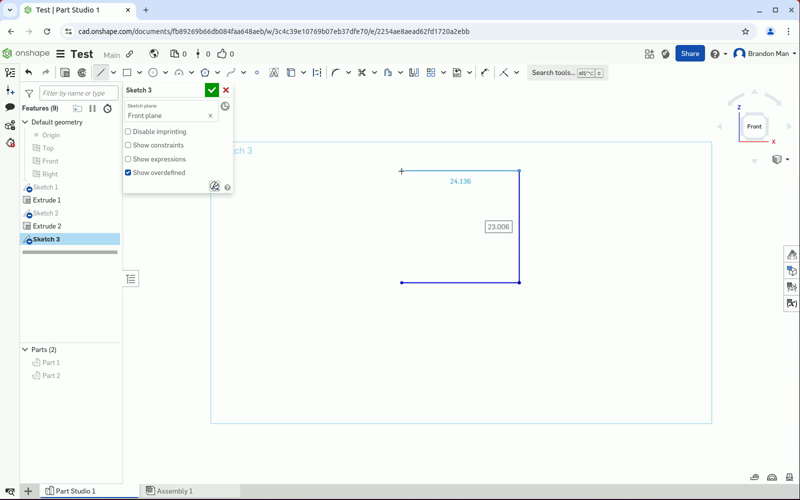
click(401, 170)
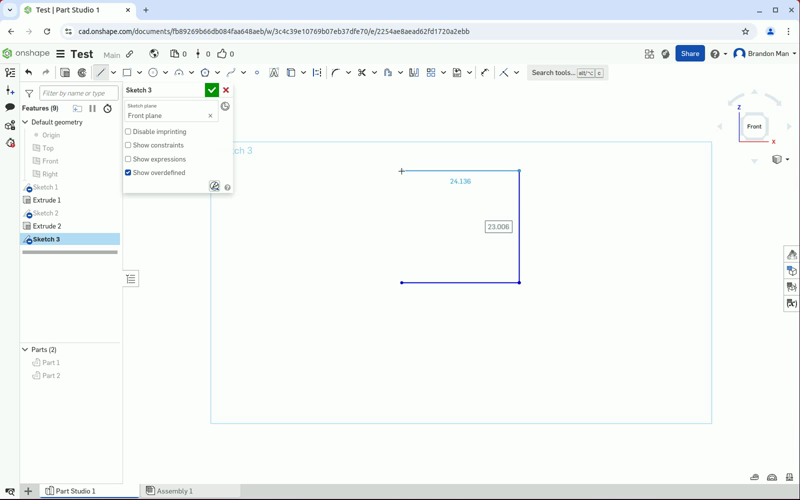
key_up(shift)
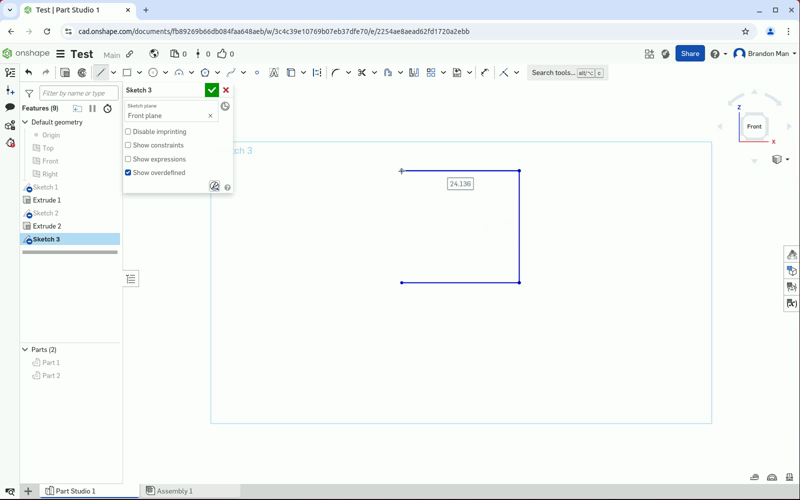
key_down(shift)
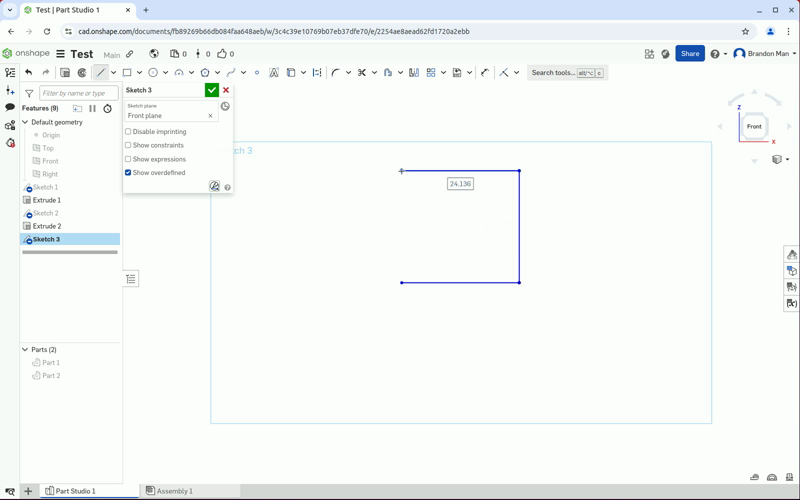
mouse_move(401, 282)
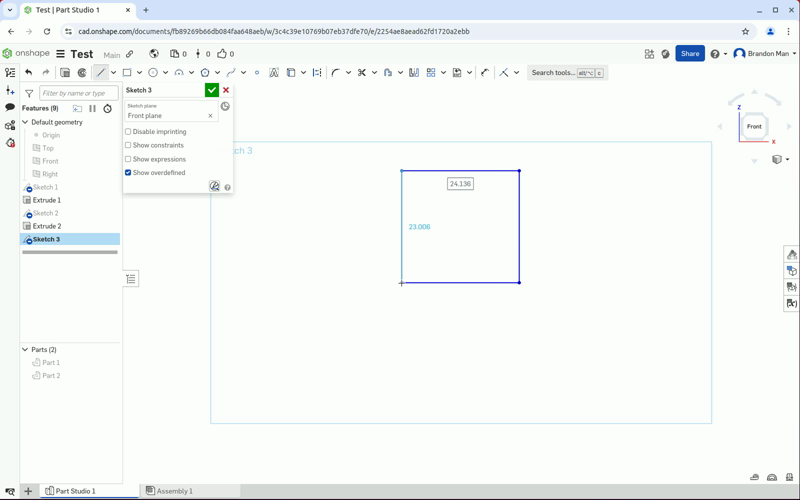
key_up(shift)
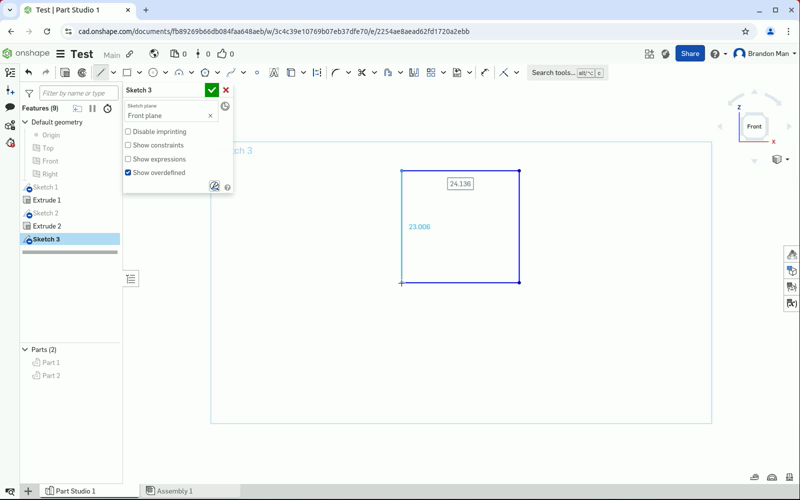
click(401, 282)
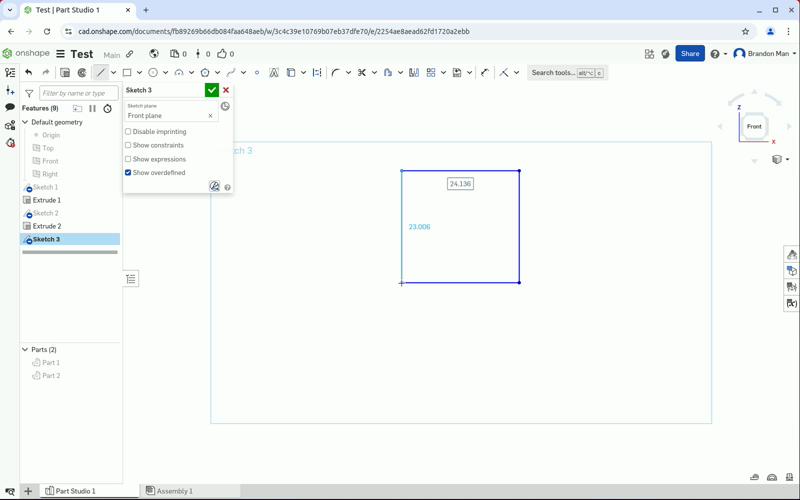
key(esc)
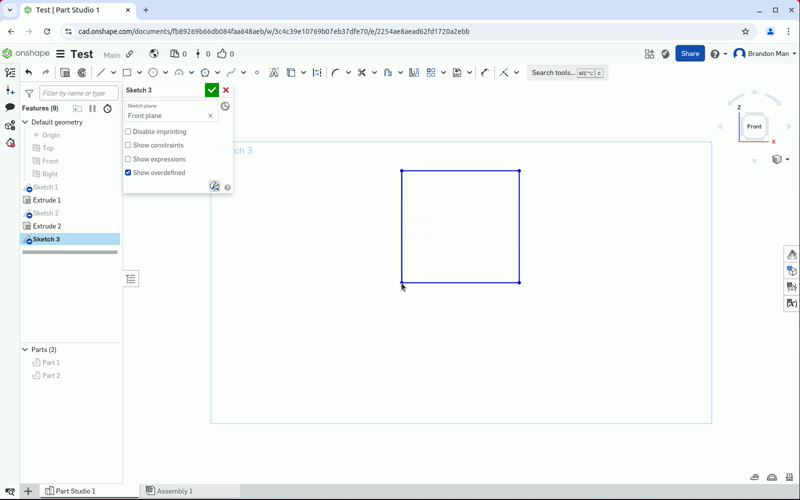
mouse_move(483, 270)
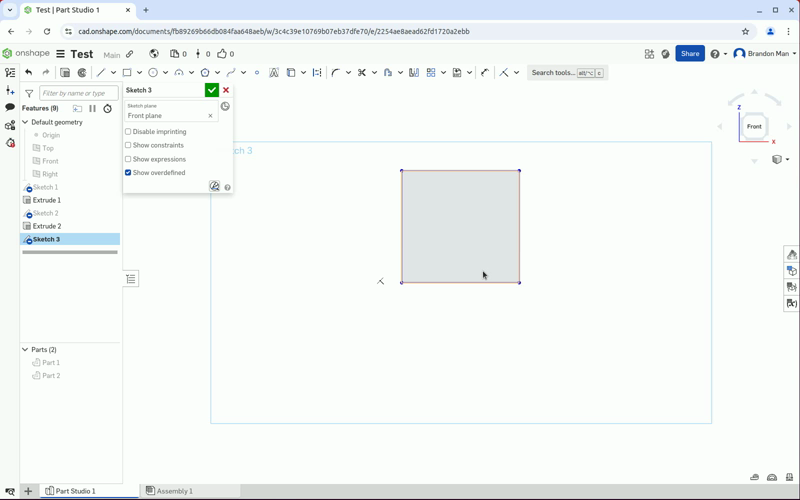
click(483, 270)
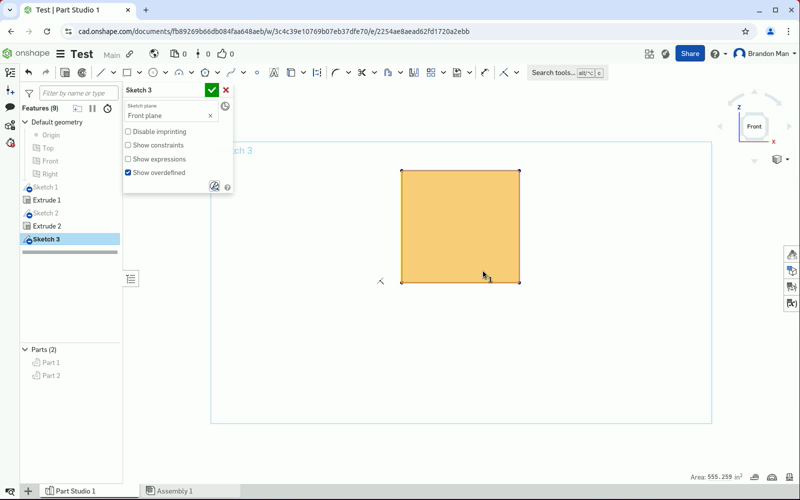
mouse_move(73, 352)
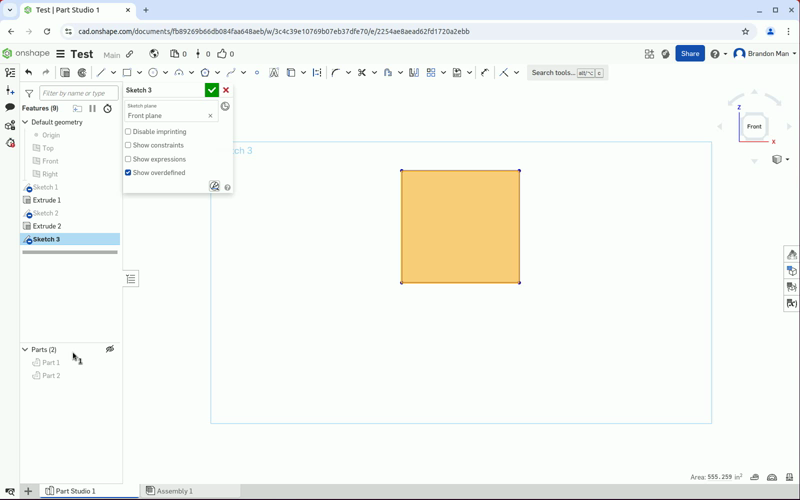
key(shift+y)
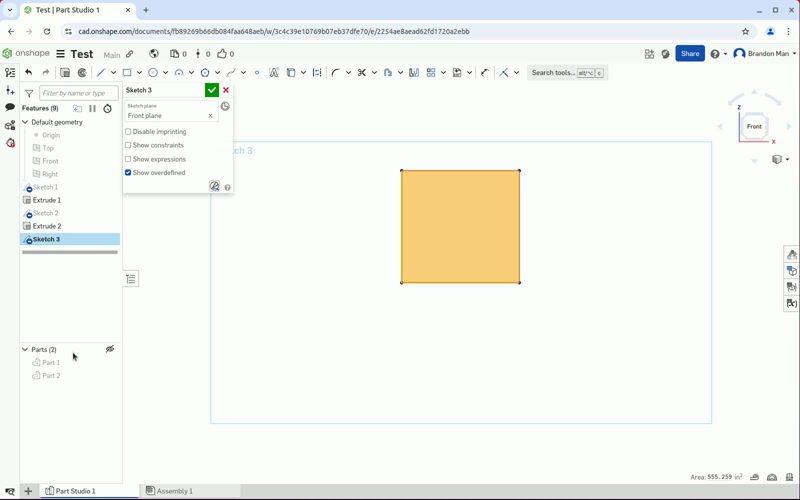
key(shift+e)
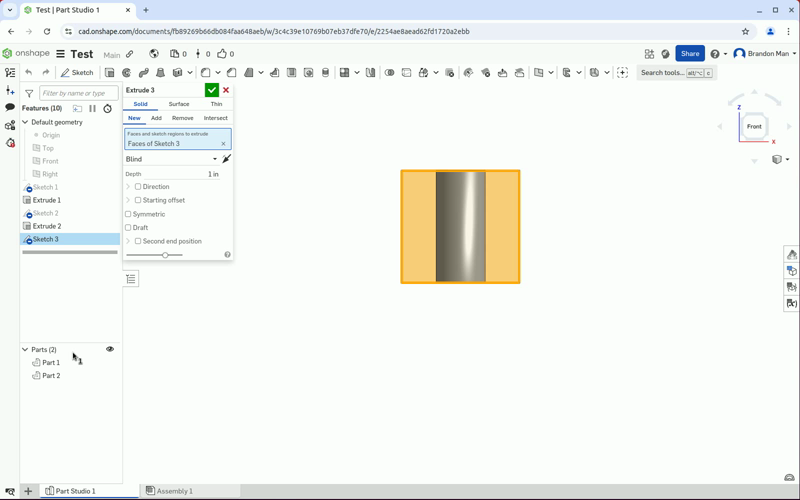
mouse_move(143, 106)
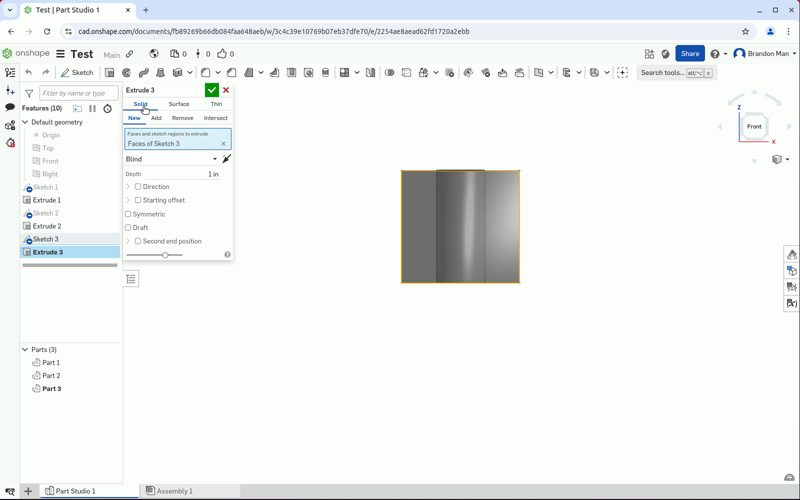
click(143, 106)
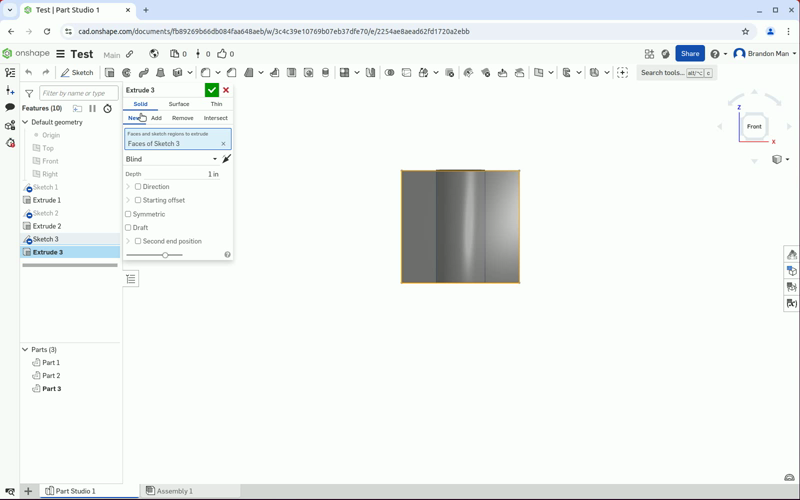
mouse_move(137, 120)
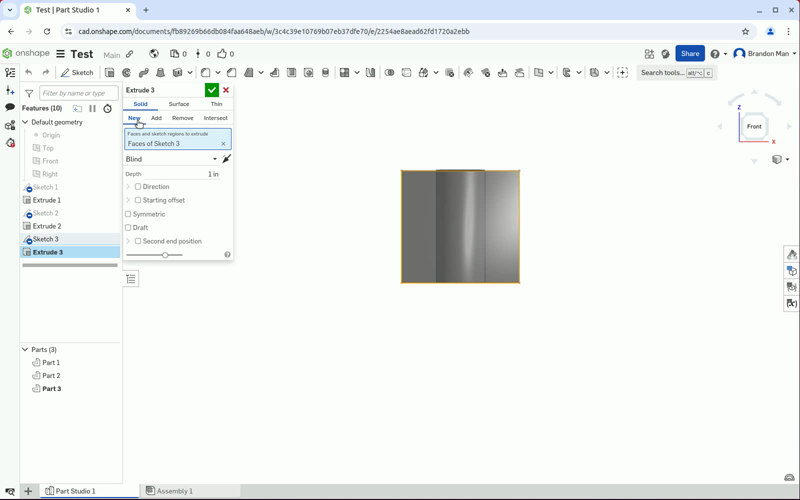
click(137, 120)
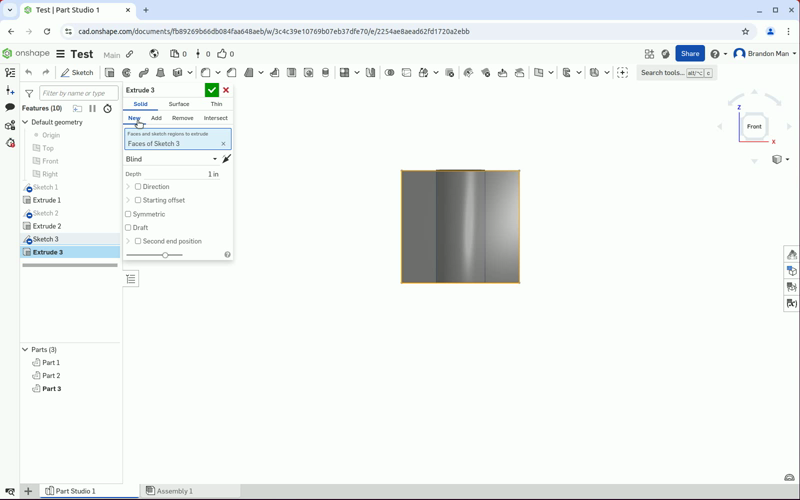
key(tab, 4)
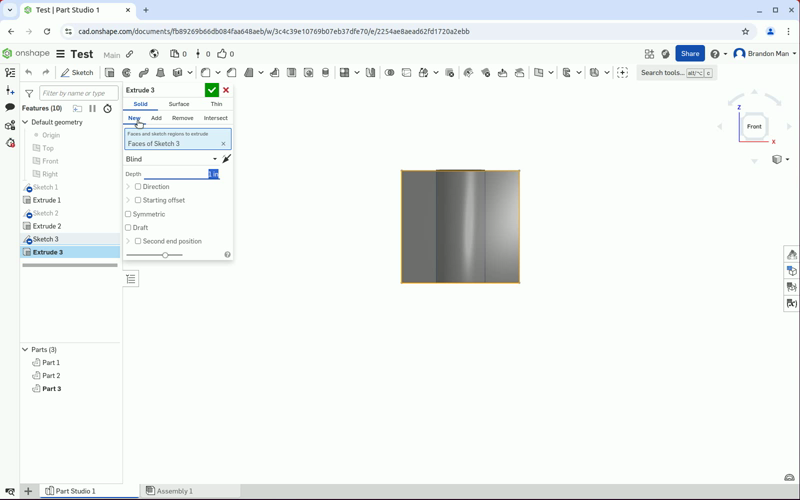
text(1.204)
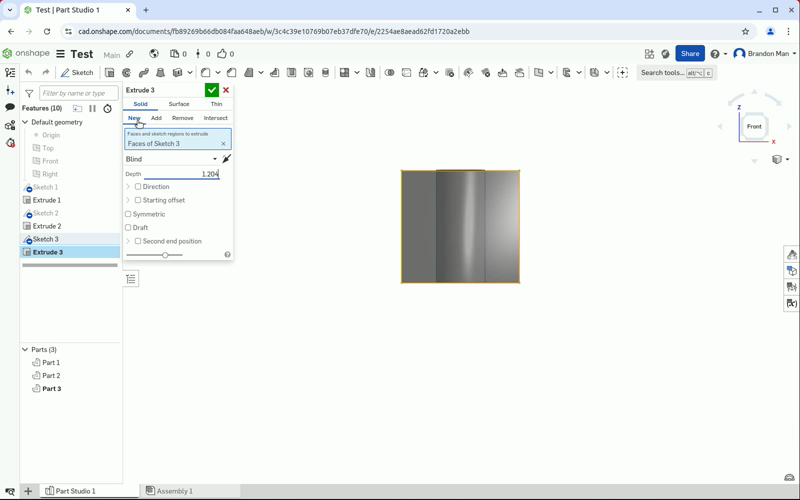
key(enter)
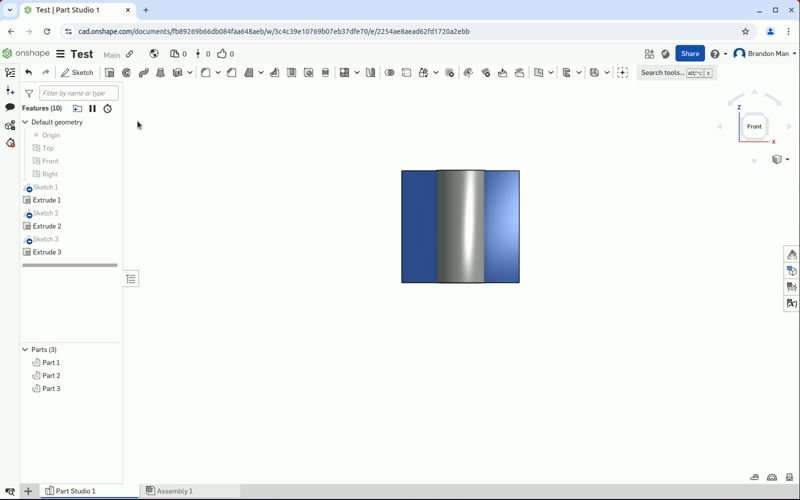
key(shift+h)
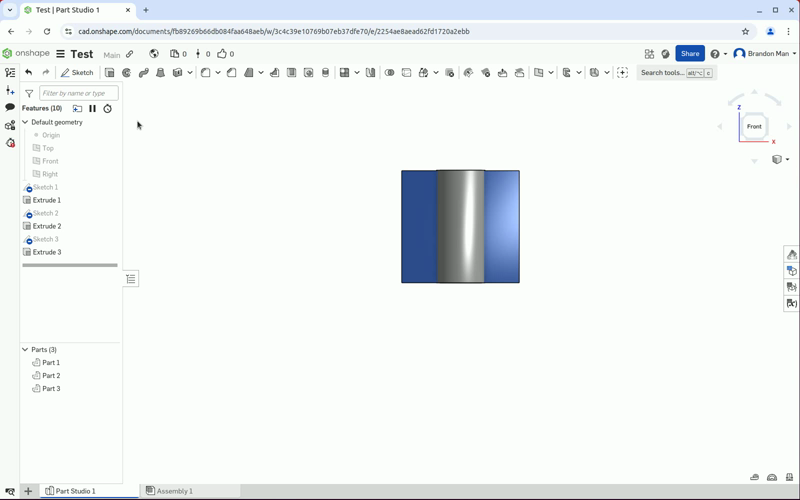
key(shift+h)
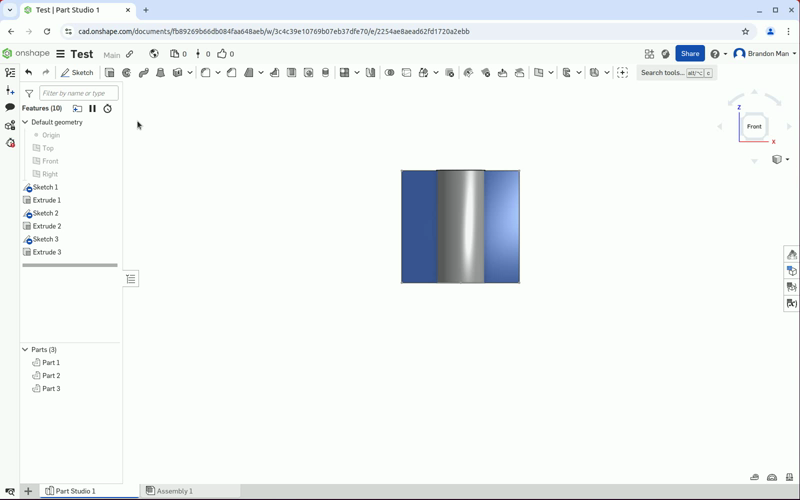
key(shift+7)
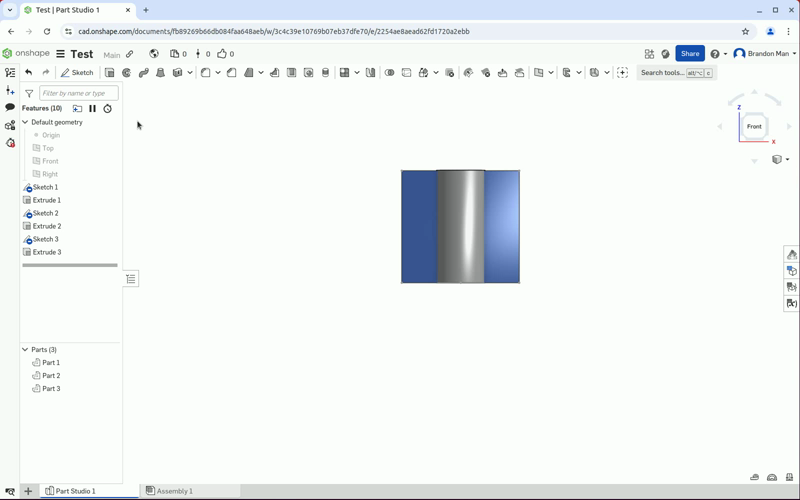
key(left, 2)
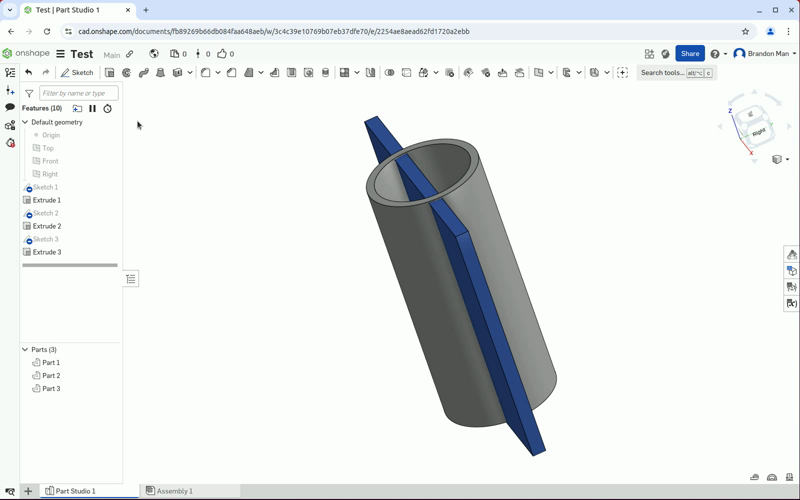
key(down, 2)
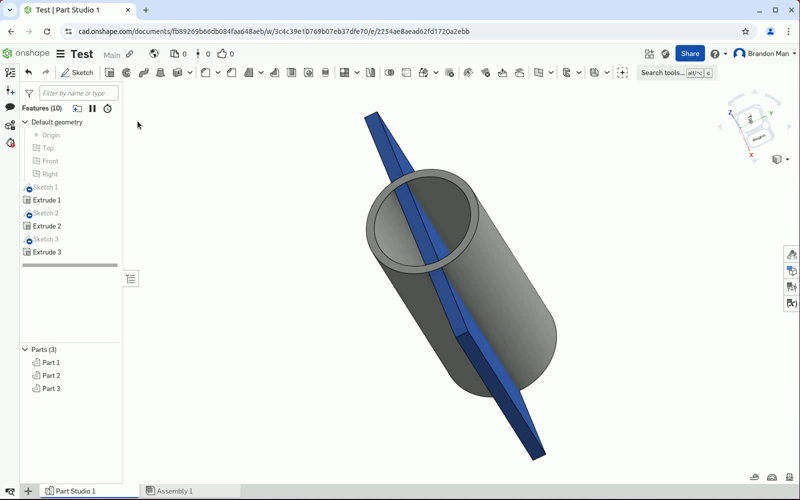
key(up, 2)
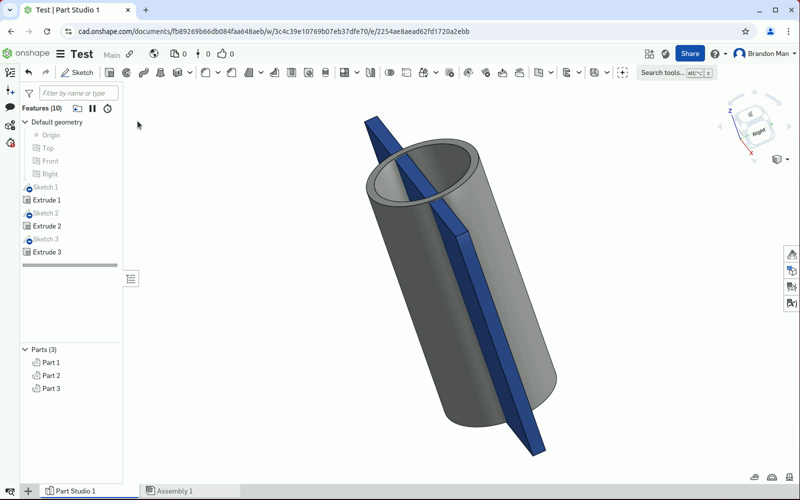
key(right, 2)
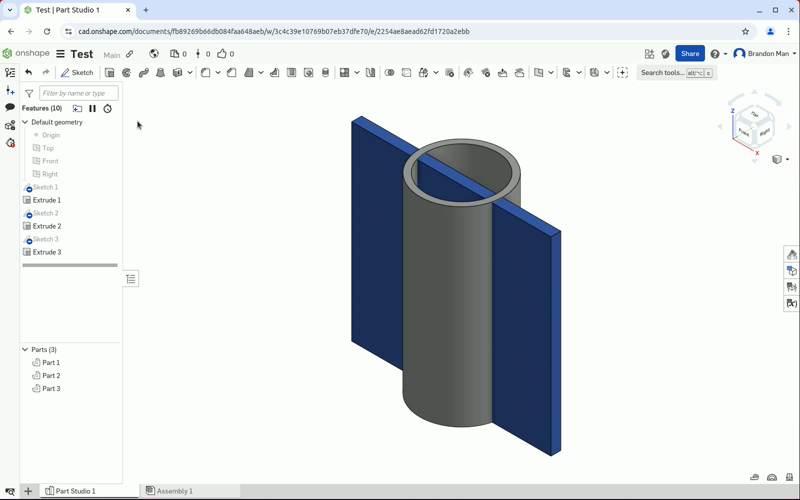
mouse_move(73, 189)
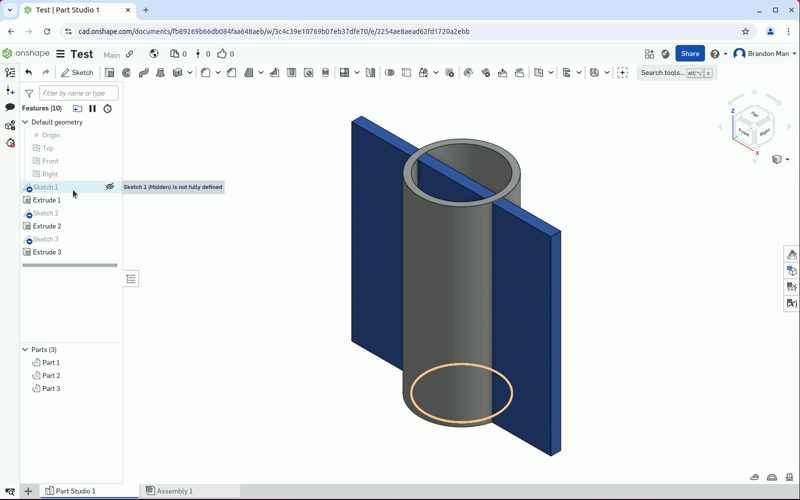
click(73, 189)